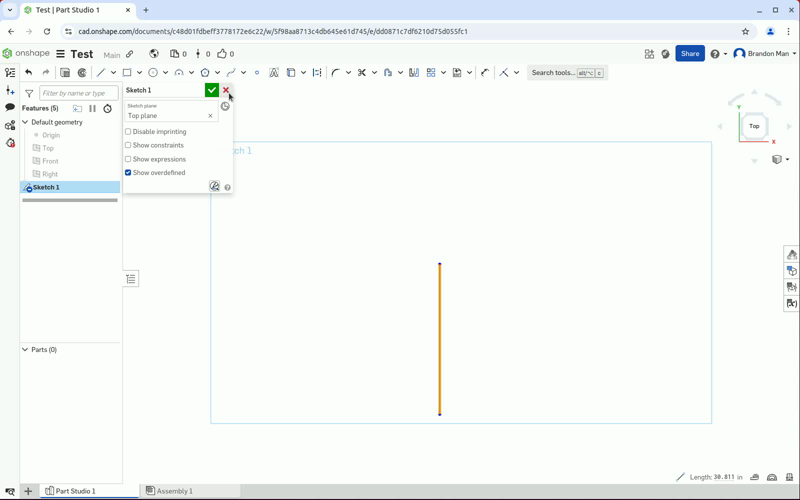
key(shift+h)
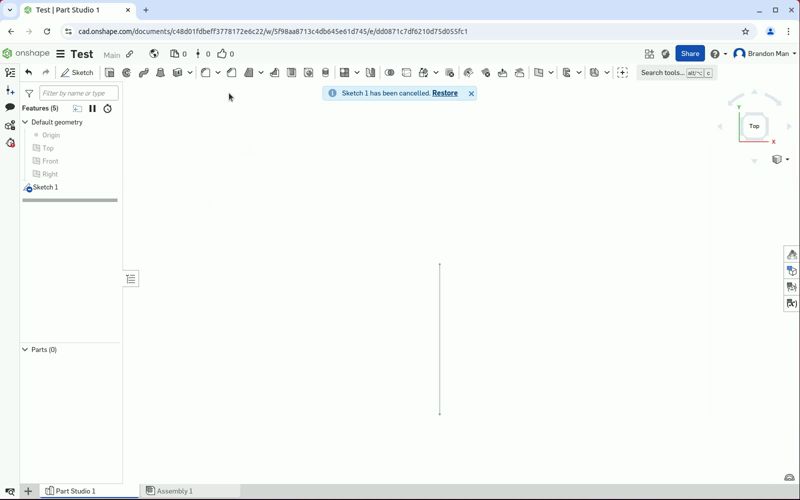
mouse_move(73, 352)
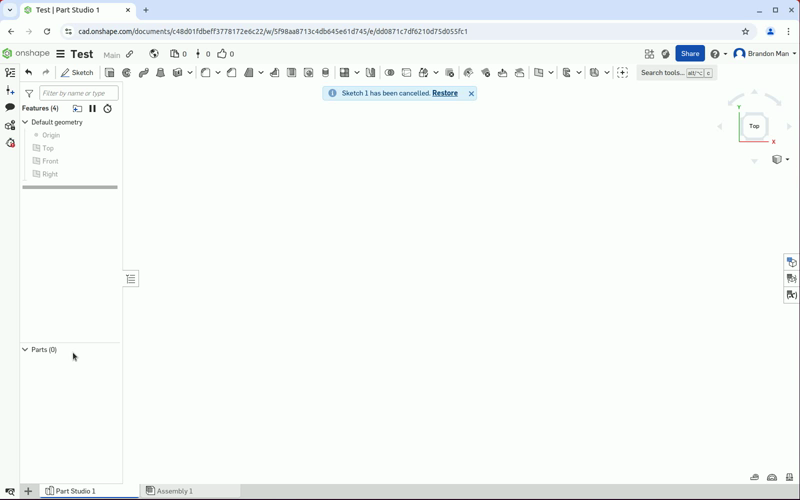
key(y)
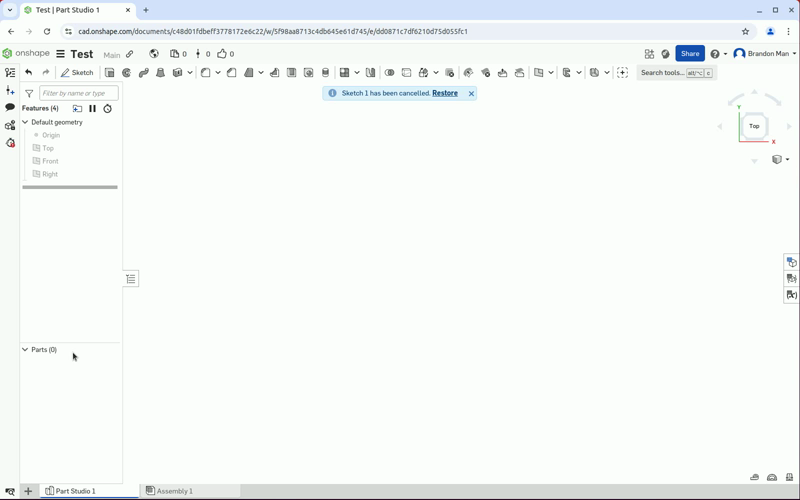
key(shift+p)
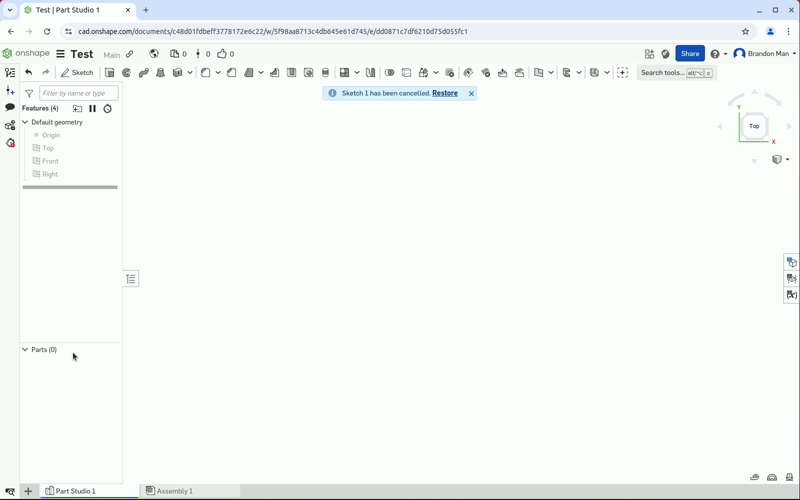
key(space)
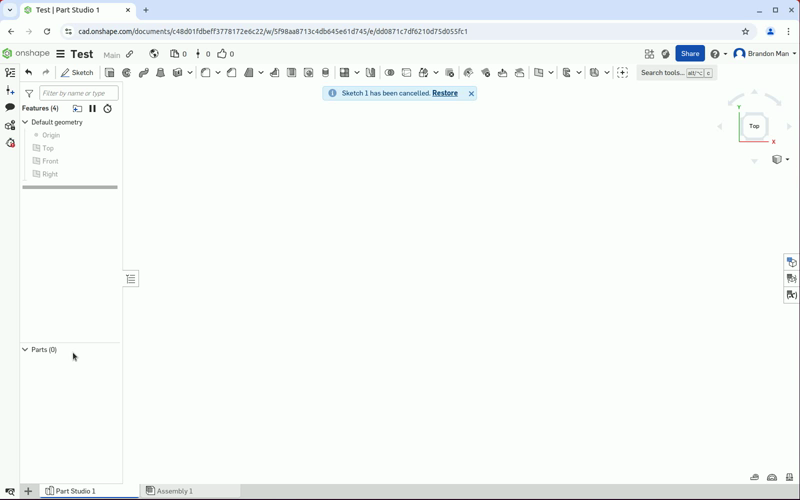
key_down(shift)
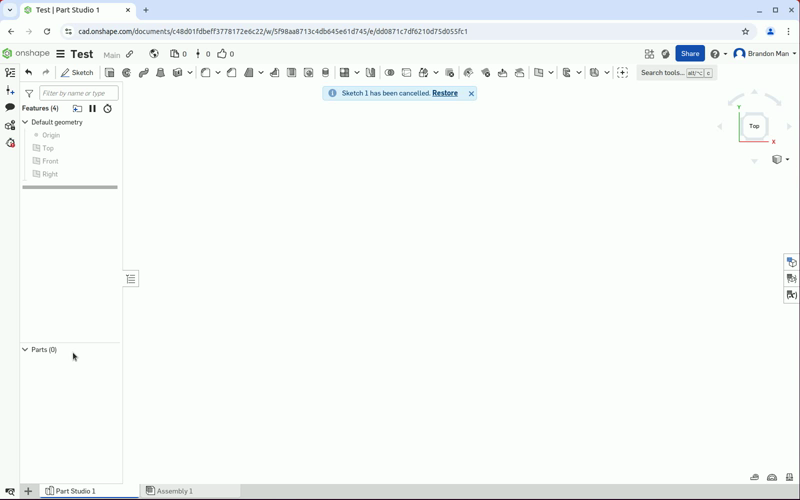
key(up)
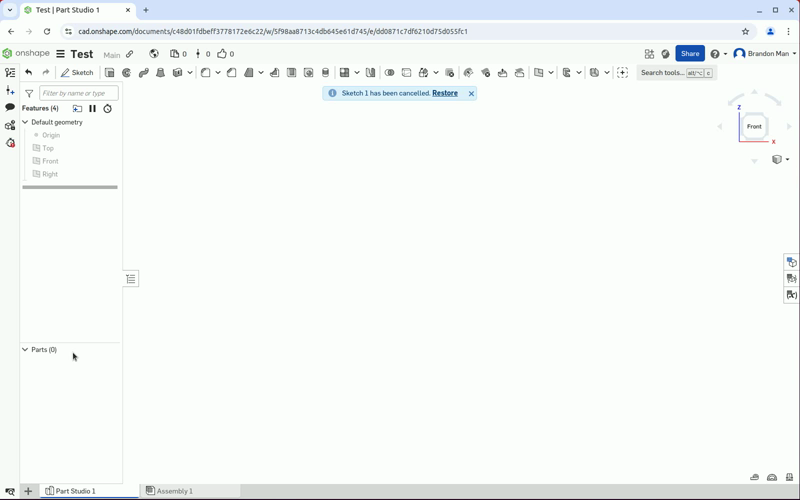
key_up(shift)
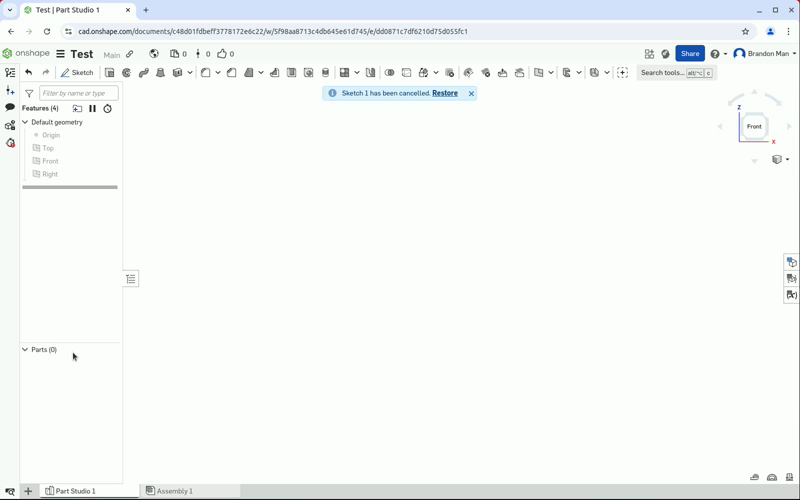
mouse_move(73, 352)
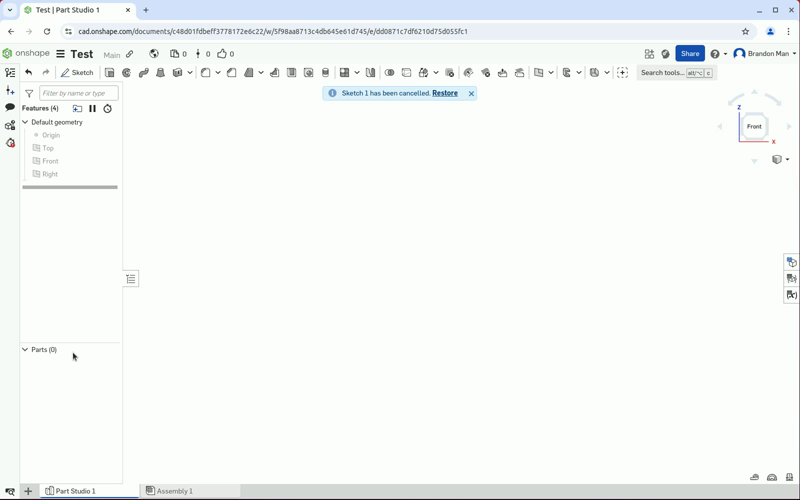
key(shift+y)
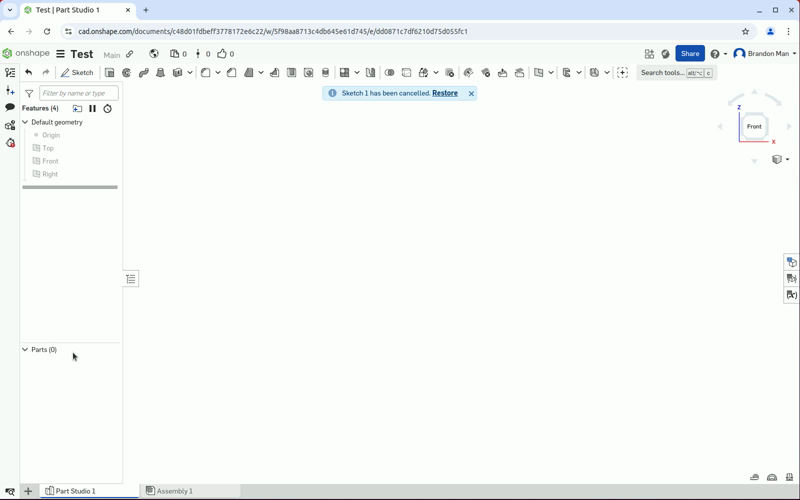
key(shift+s)
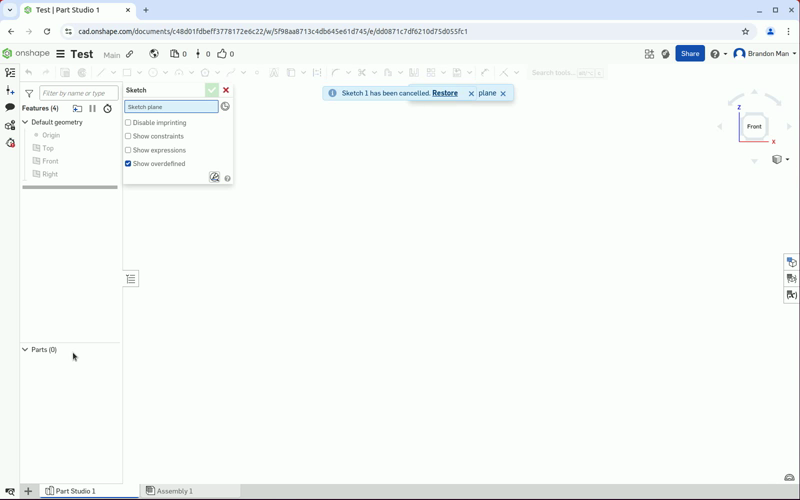
mouse_move(73, 163)
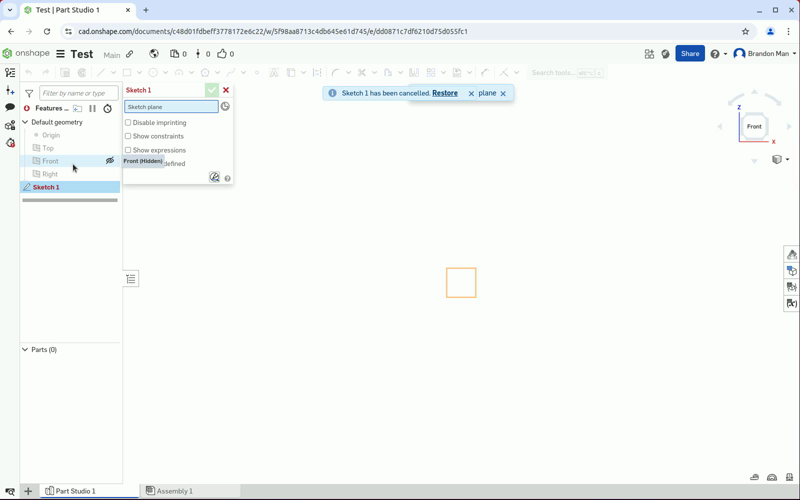
click(73, 163)
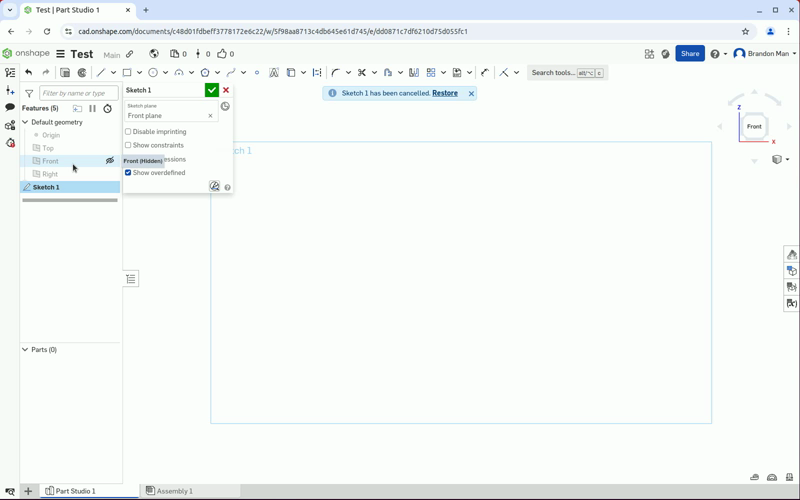
mouse_move(73, 352)
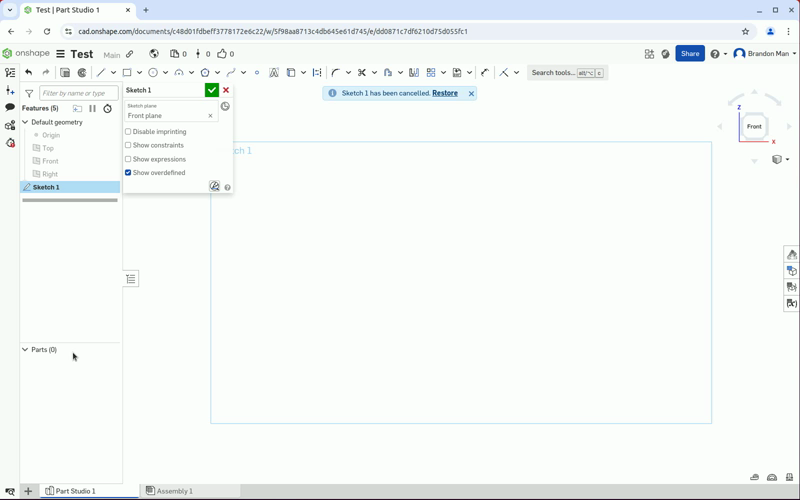
key(y)
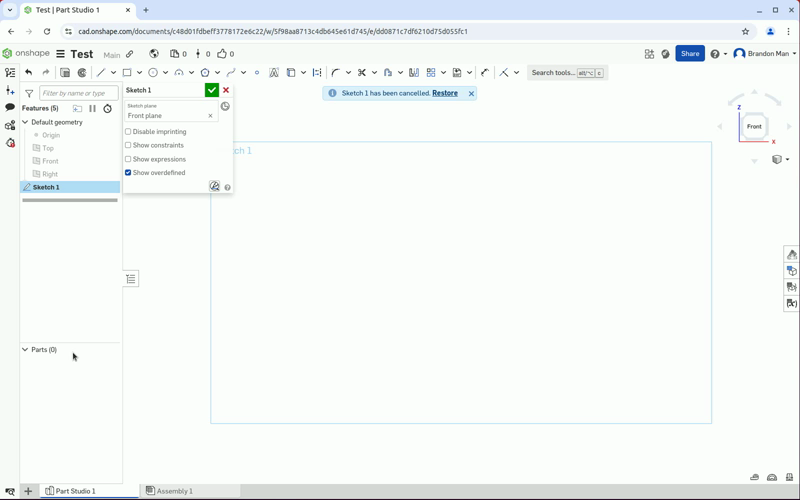
key(l)
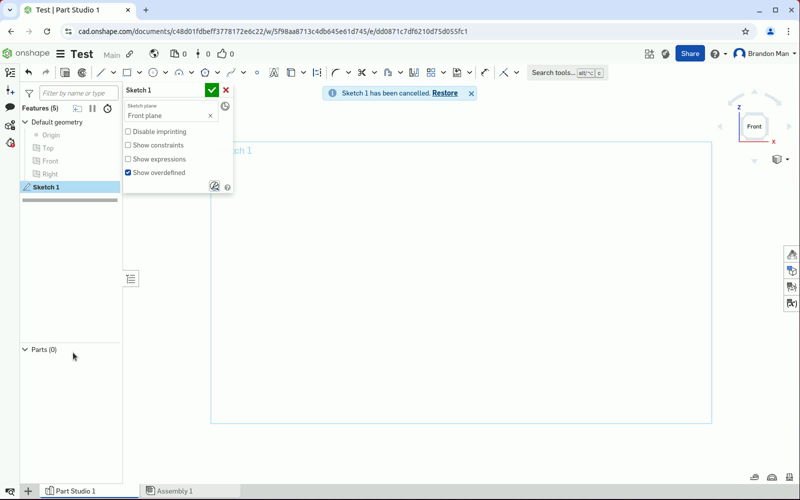
key_down(shift)
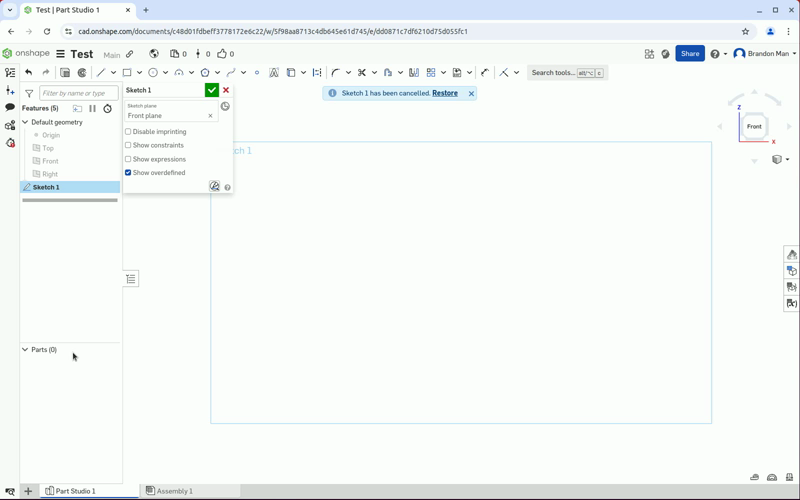
mouse_move(375, 303)
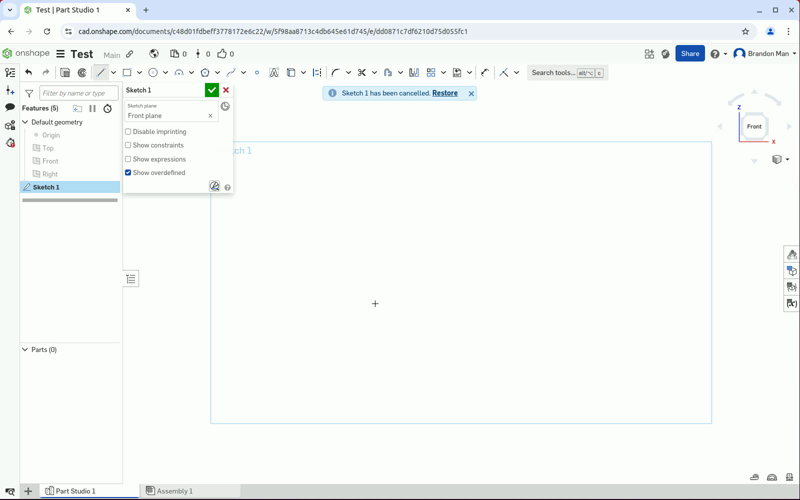
click(375, 303)
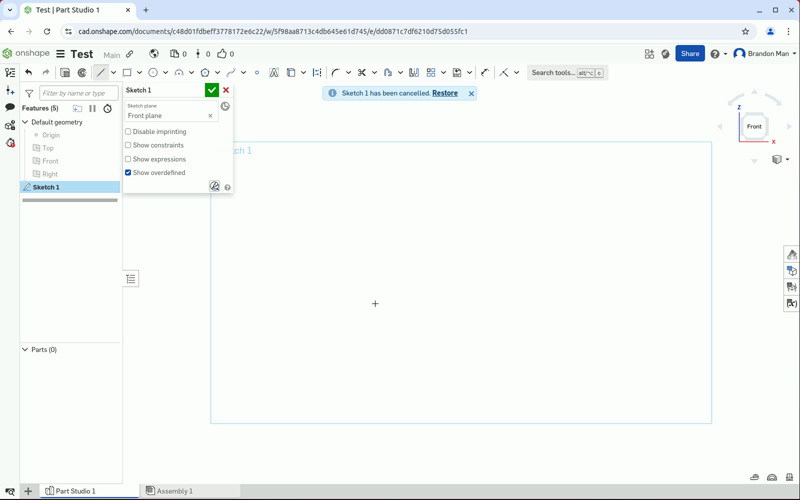
key_up(shift)
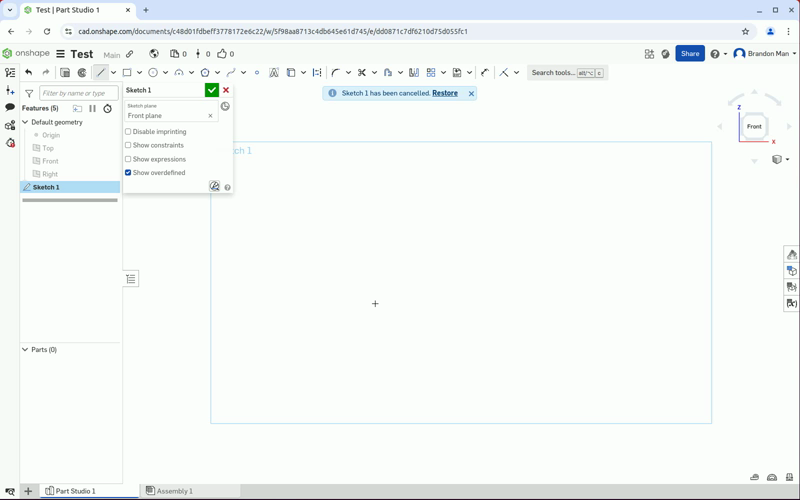
key_down(shift)
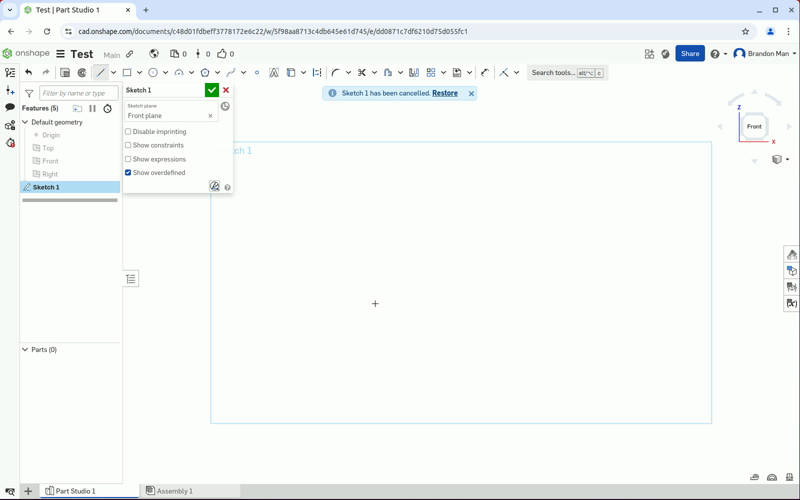
mouse_move(405, 303)
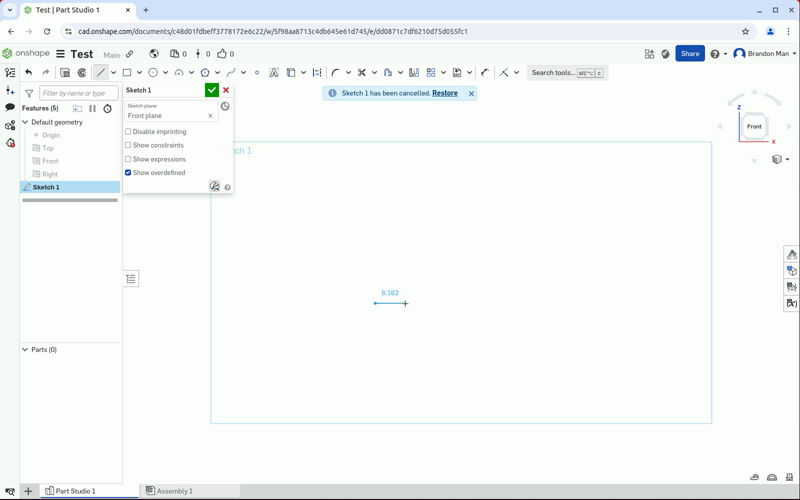
mouse_move(418, 303)
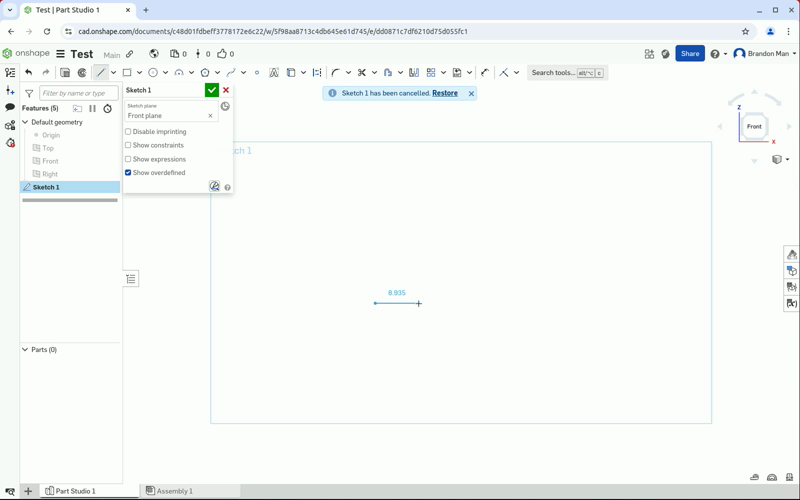
click(418, 303)
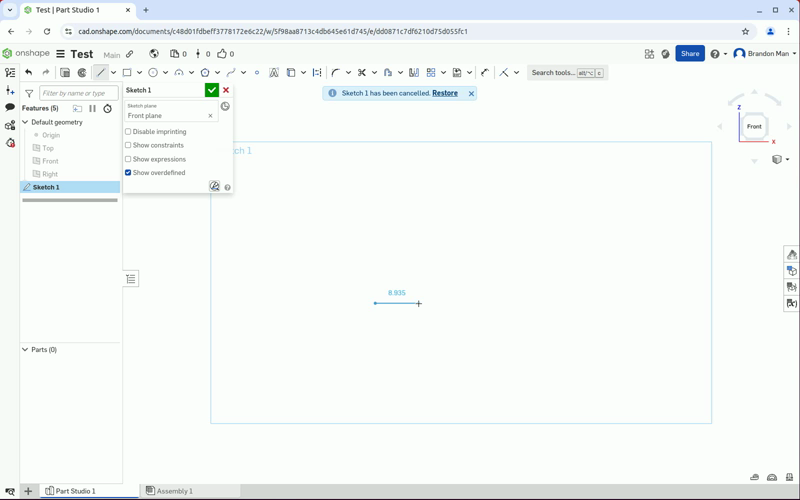
key_up(shift)
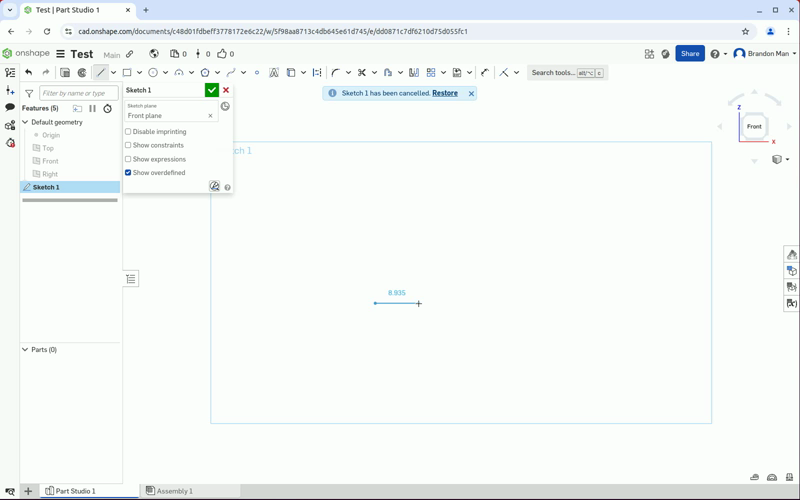
key_down(shift)
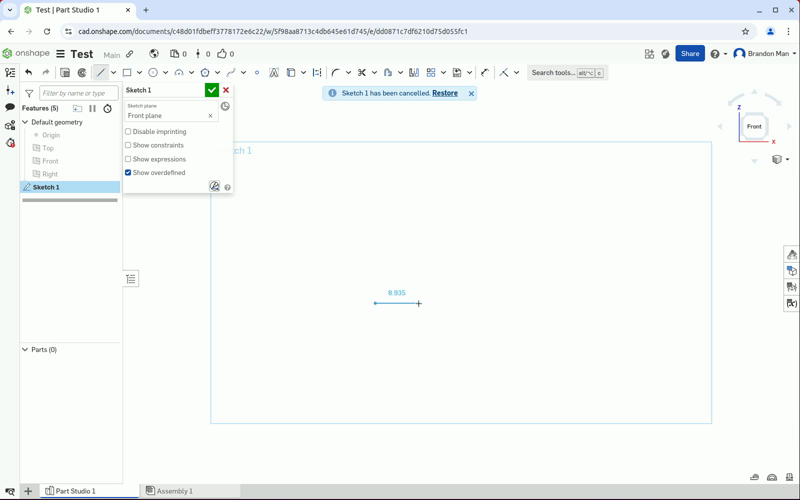
mouse_move(448, 303)
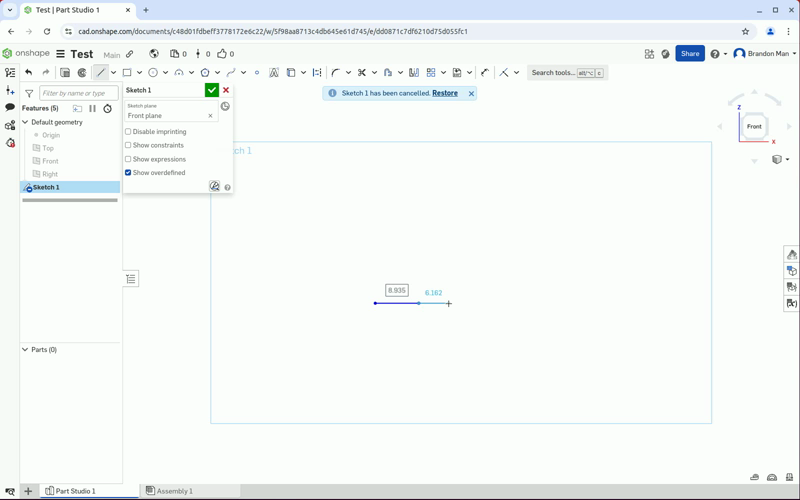
mouse_move(408, 284)
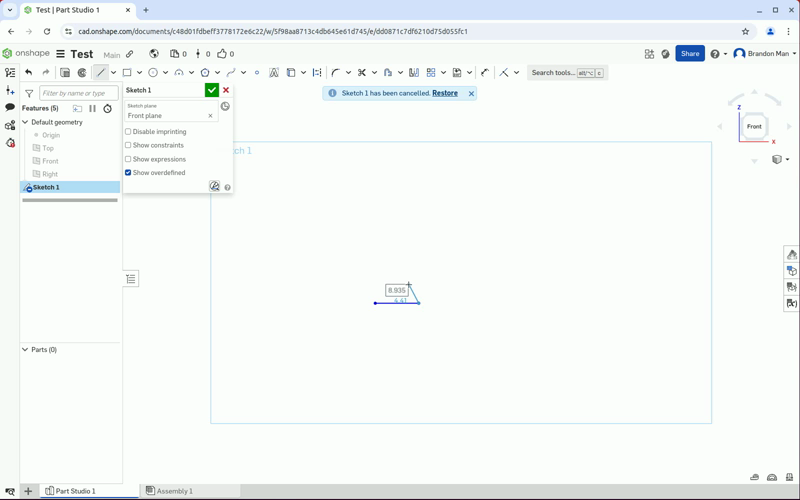
click(408, 284)
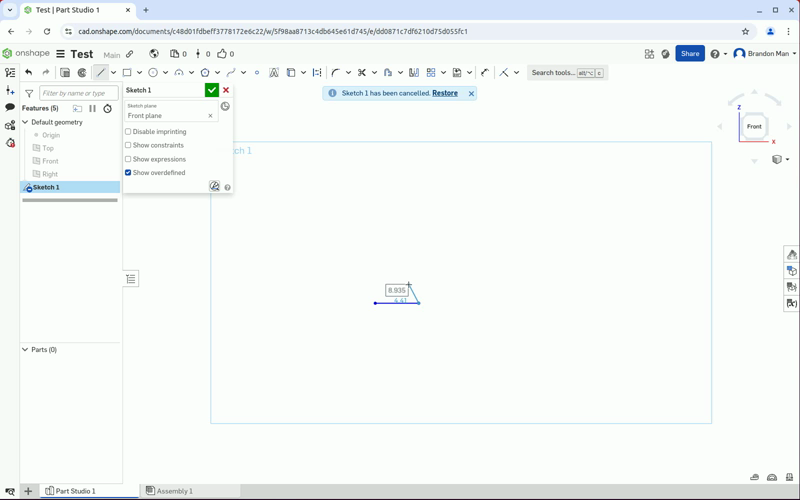
key_up(shift)
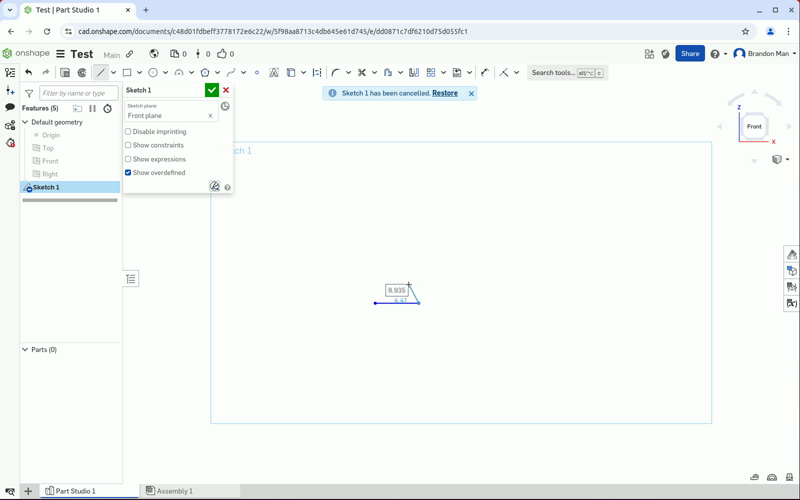
key_down(shift)
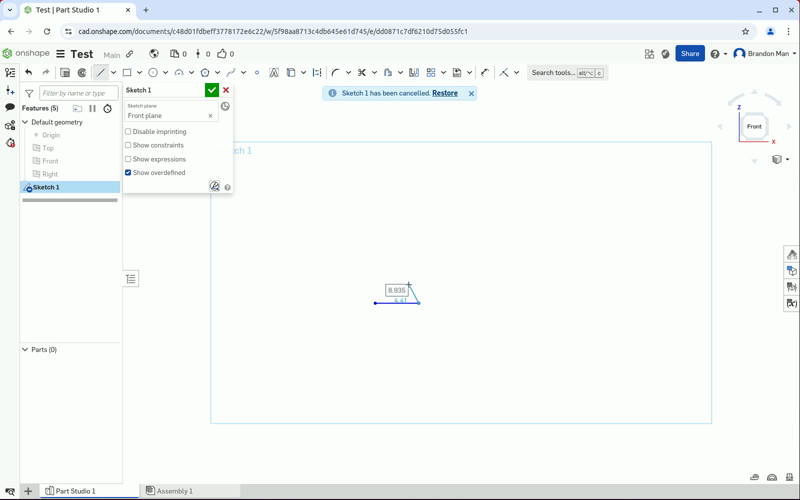
mouse_move(539, 284)
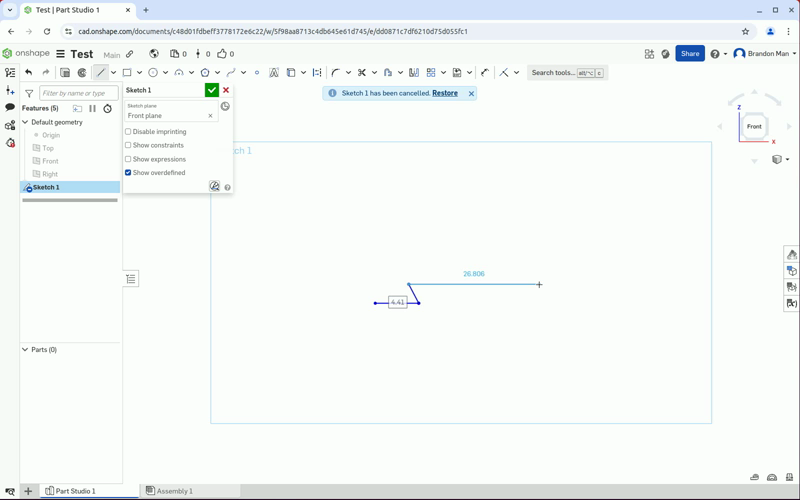
click(539, 284)
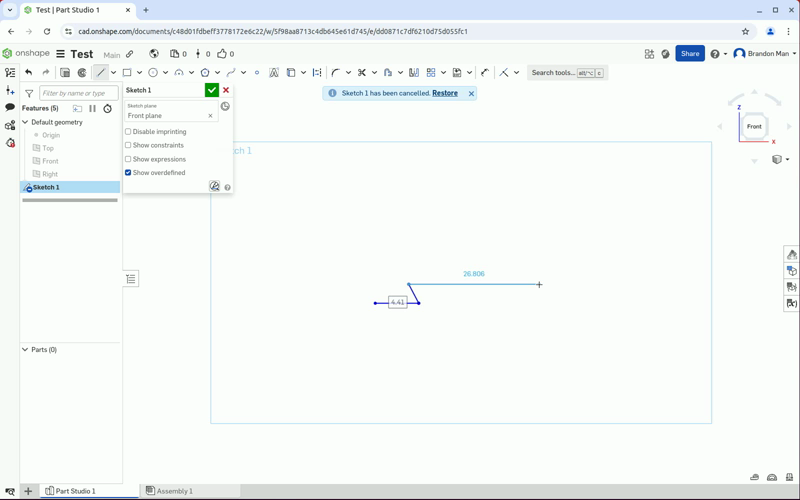
key_up(shift)
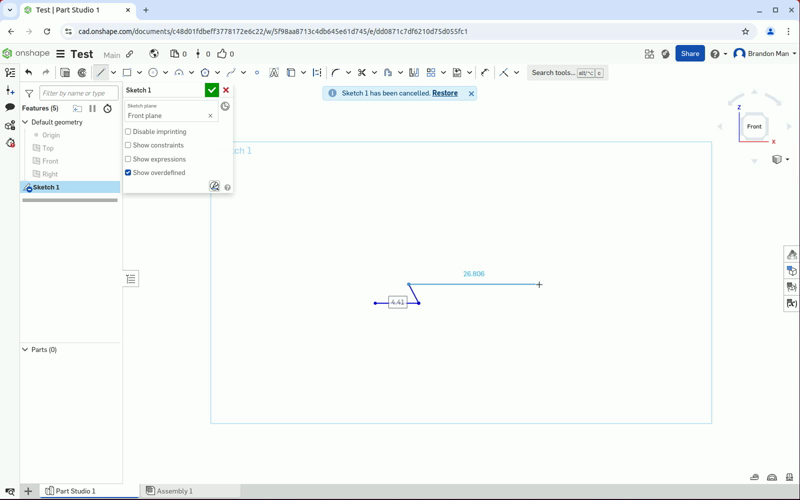
key_down(shift)
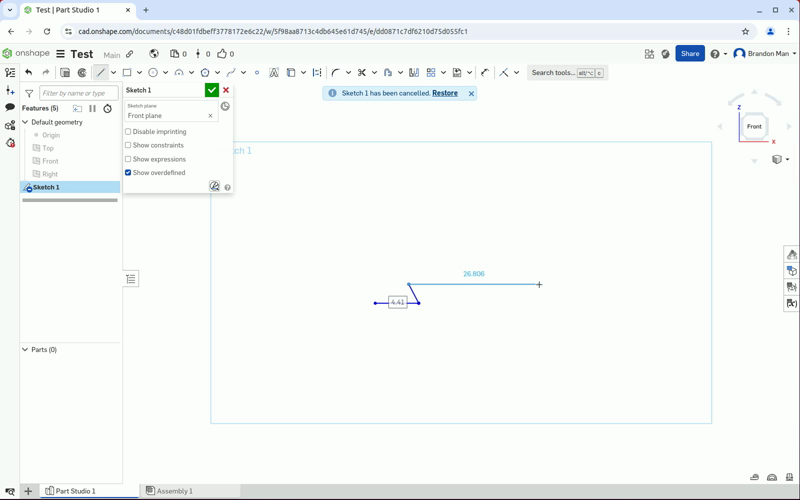
mouse_move(569, 284)
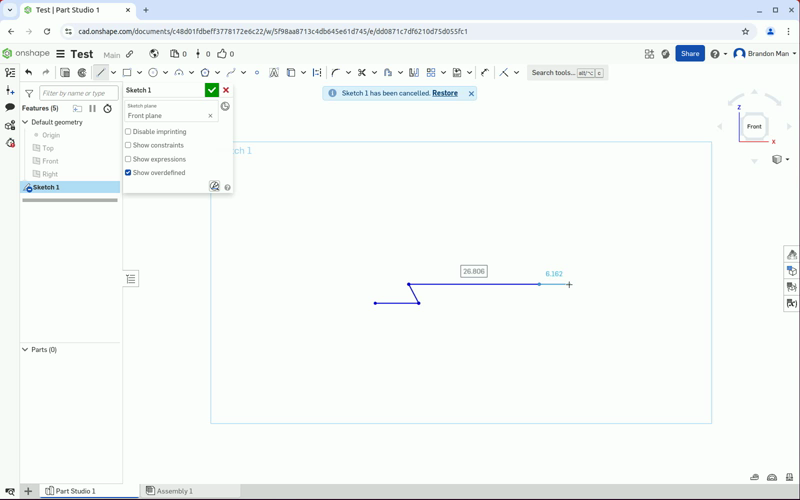
mouse_move(528, 303)
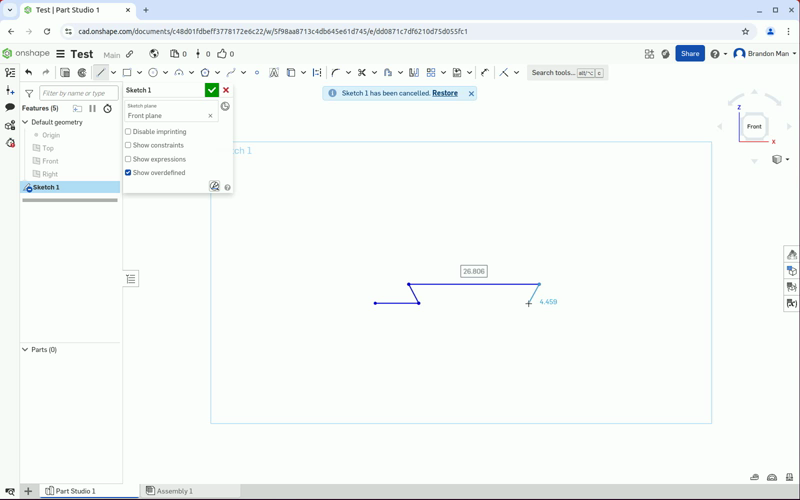
click(528, 303)
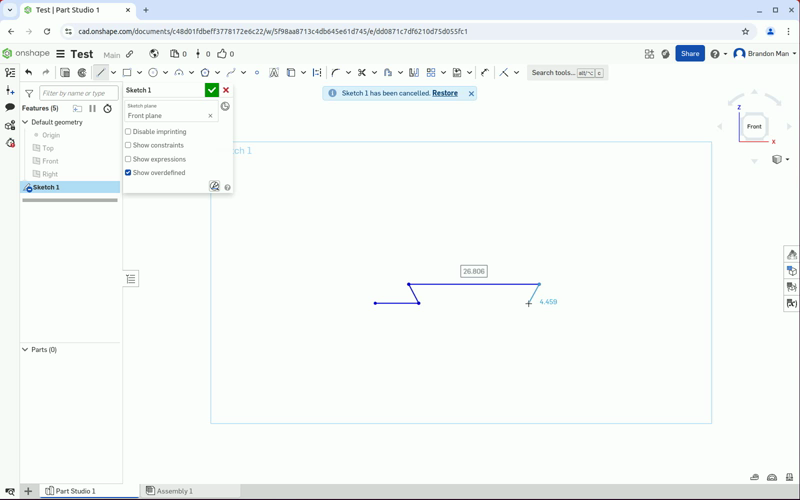
key_up(shift)
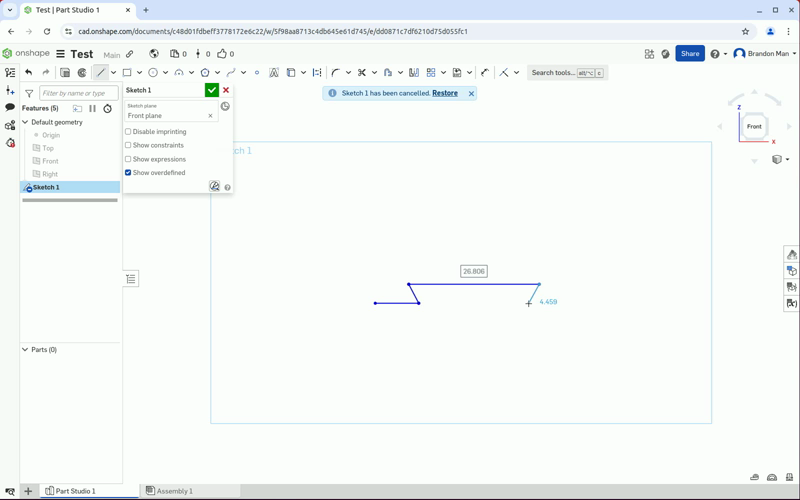
key_down(shift)
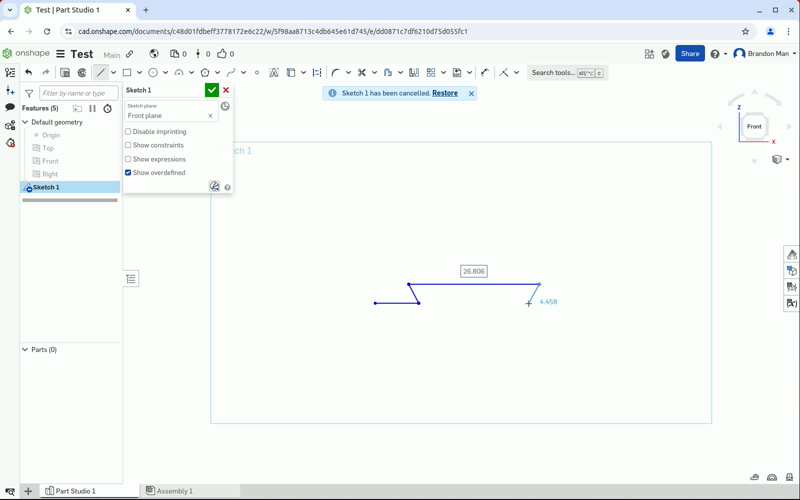
mouse_move(558, 303)
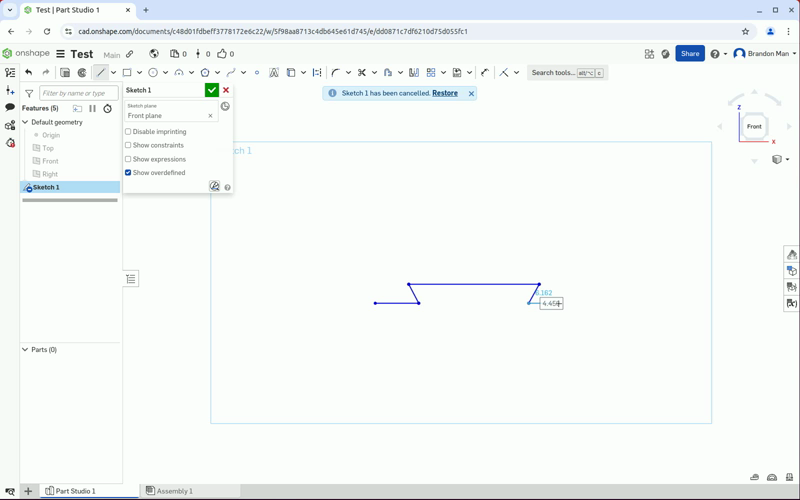
mouse_move(572, 303)
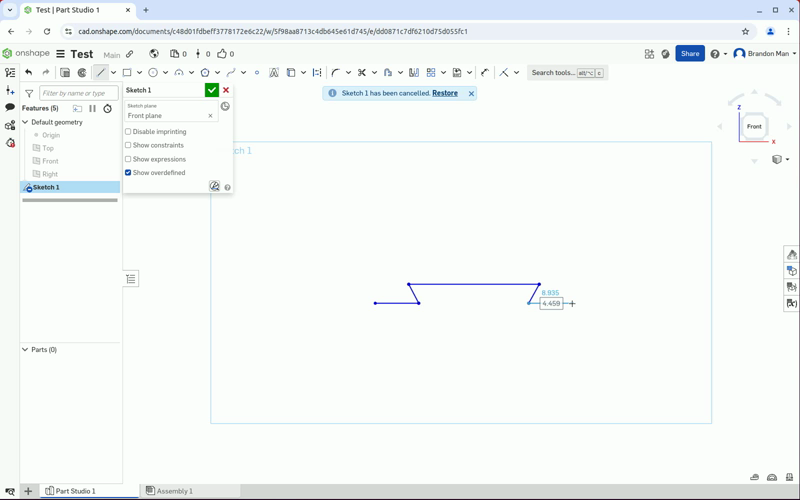
click(572, 303)
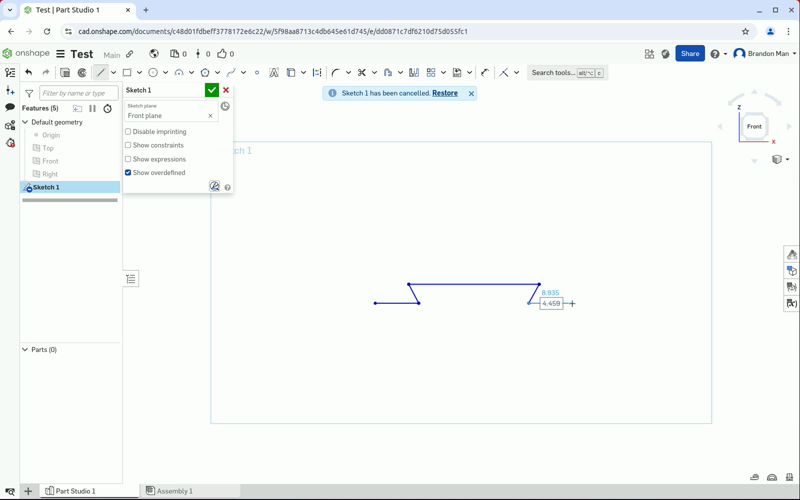
key_up(shift)
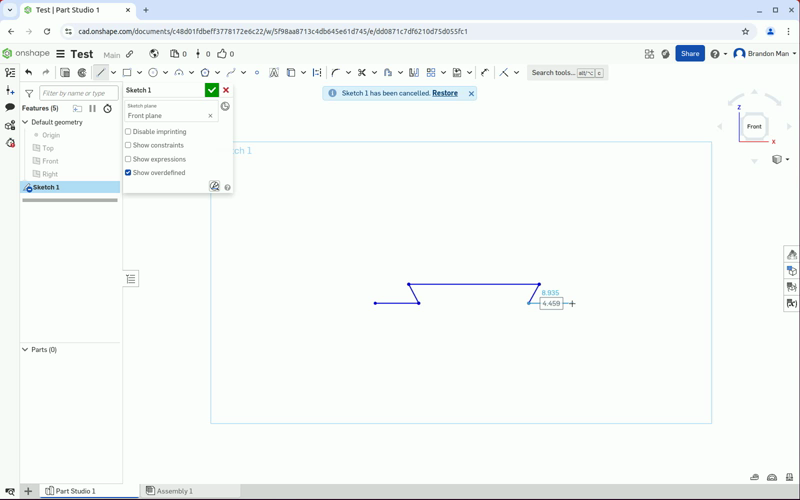
key_down(shift)
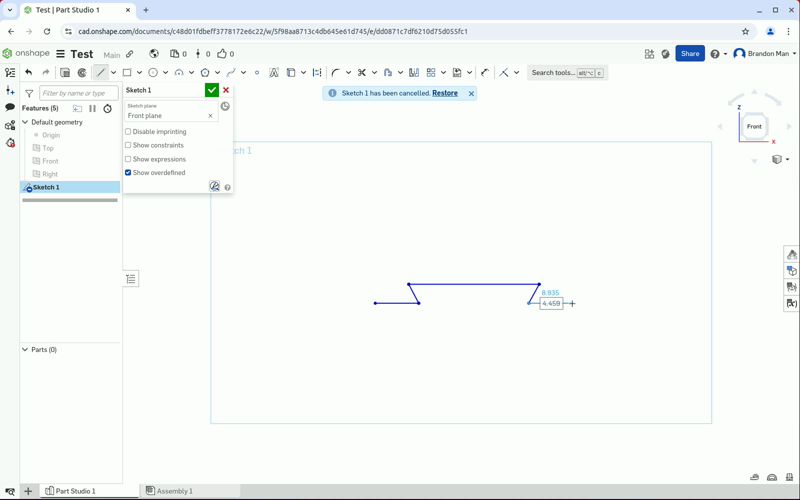
mouse_move(589, 303)
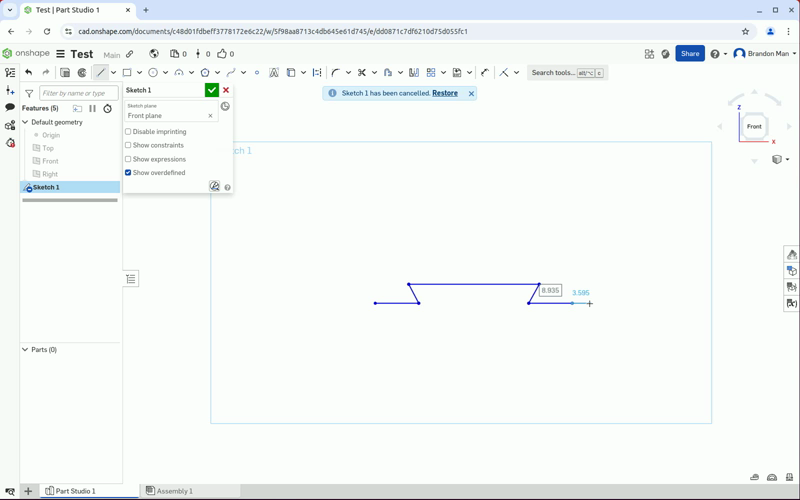
mouse_move(572, 259)
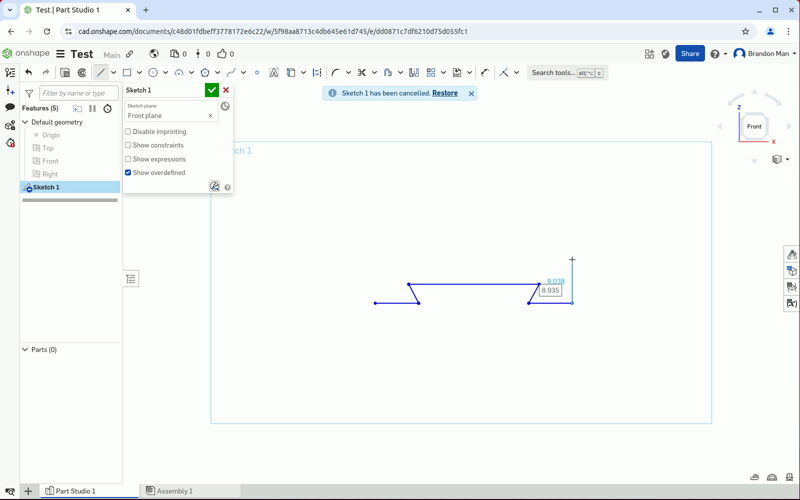
click(572, 259)
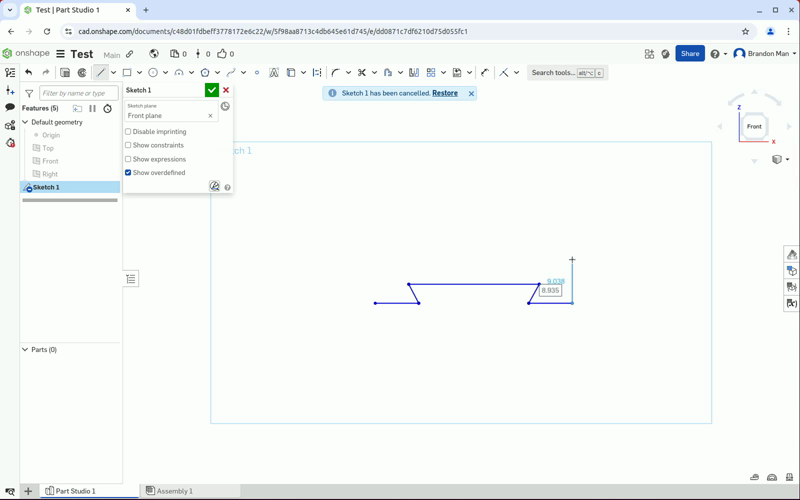
key_up(shift)
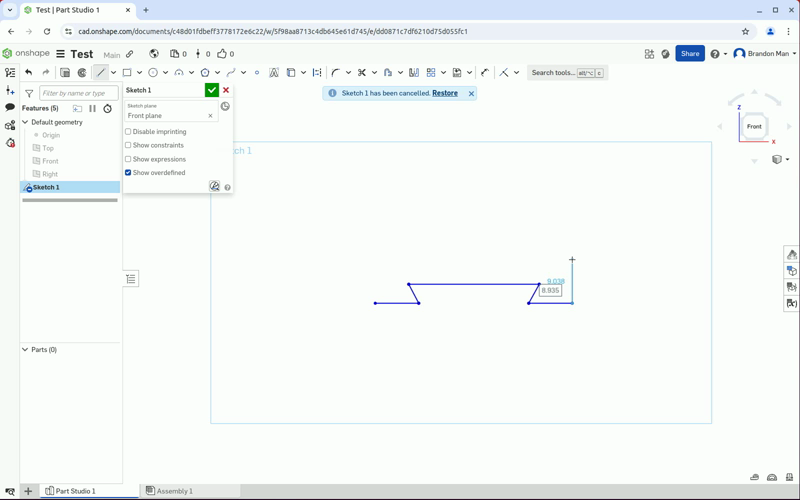
key_down(shift)
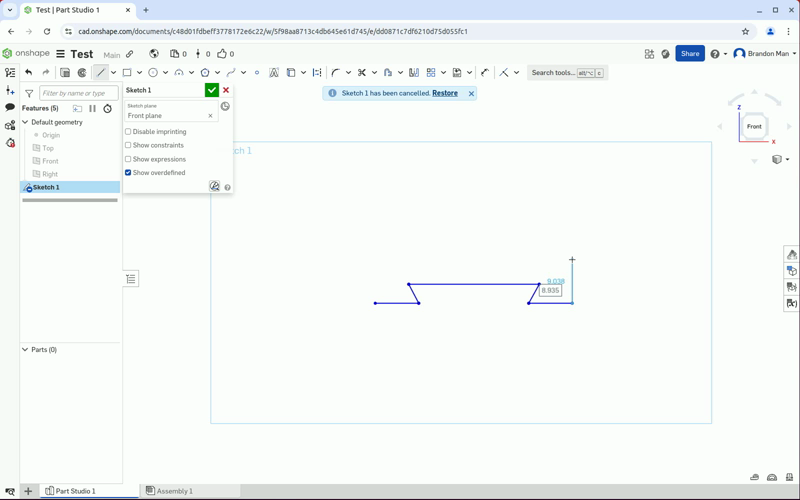
mouse_move(375, 259)
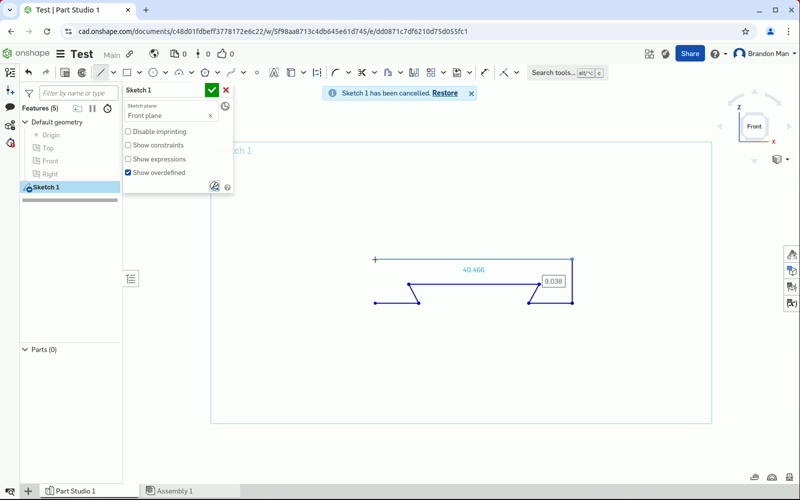
click(375, 259)
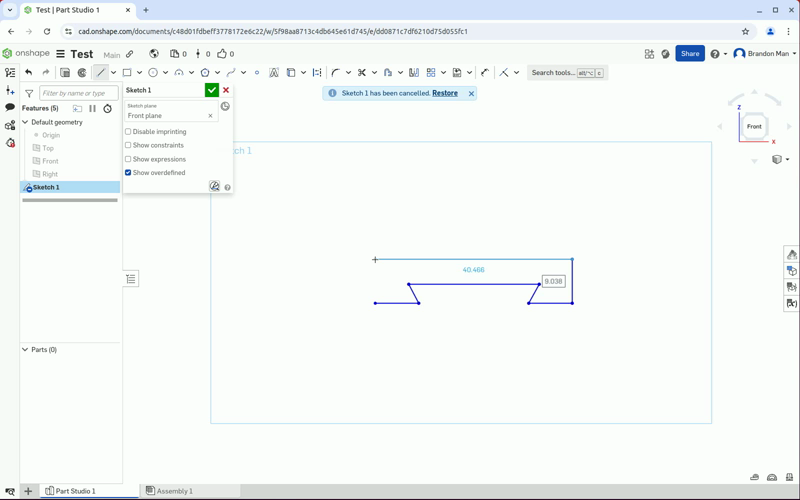
key_up(shift)
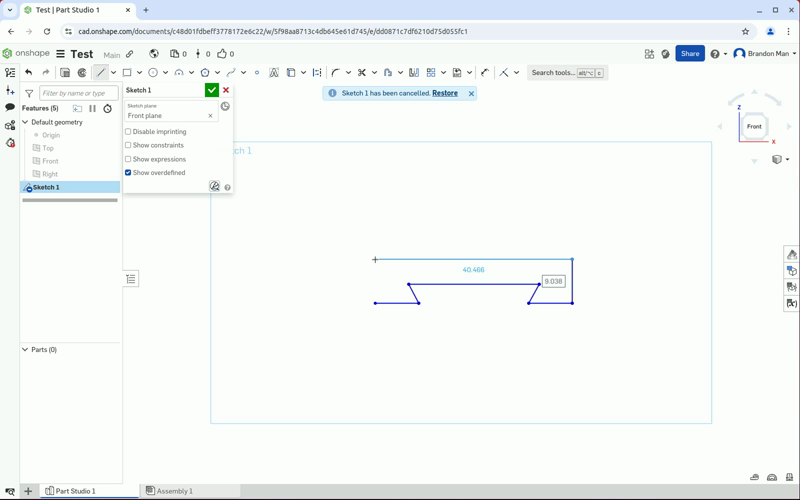
mouse_move(405, 259)
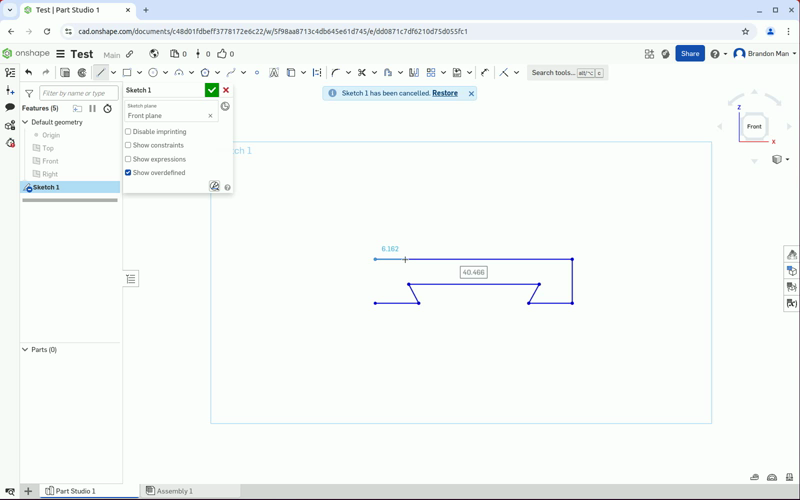
key_down(shift)
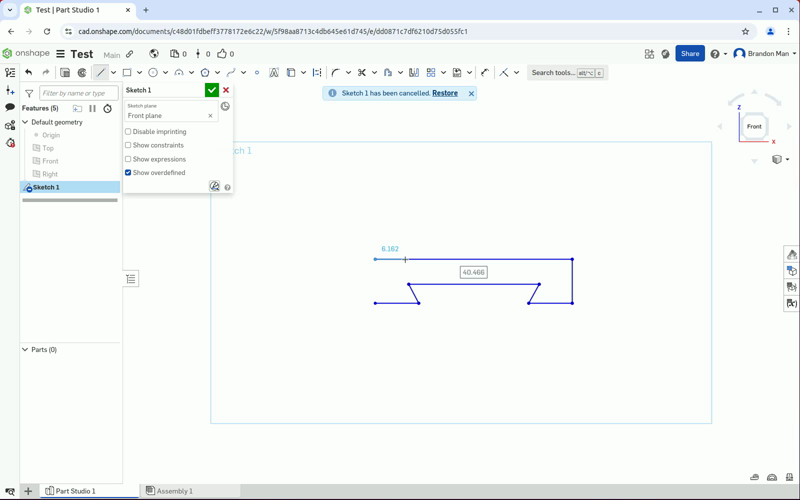
mouse_move(375, 303)
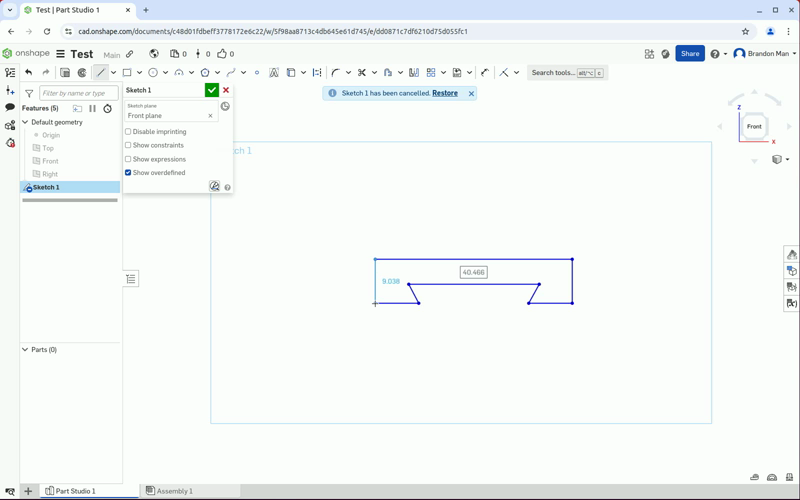
key_up(shift)
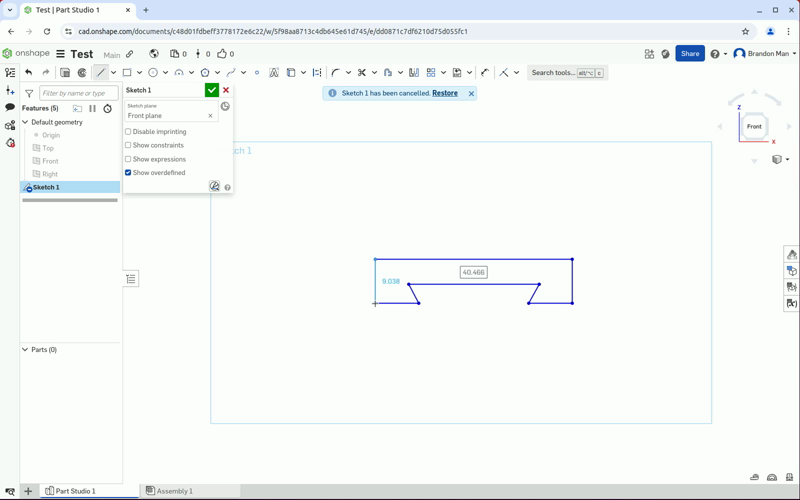
click(375, 303)
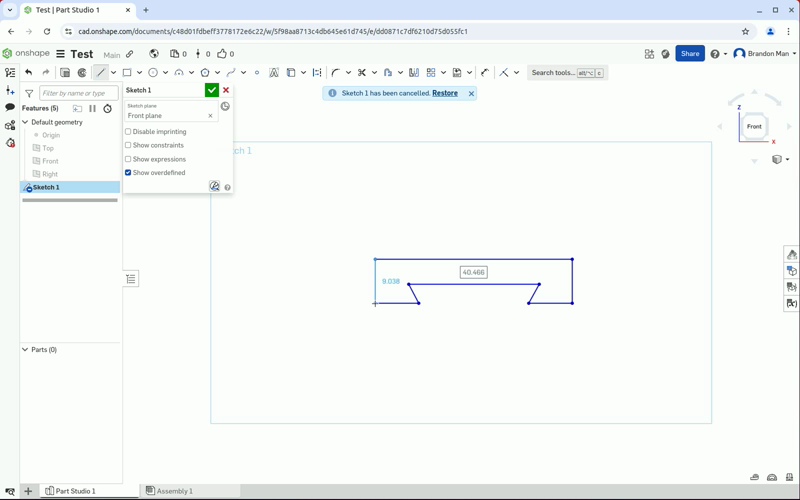
key(esc)
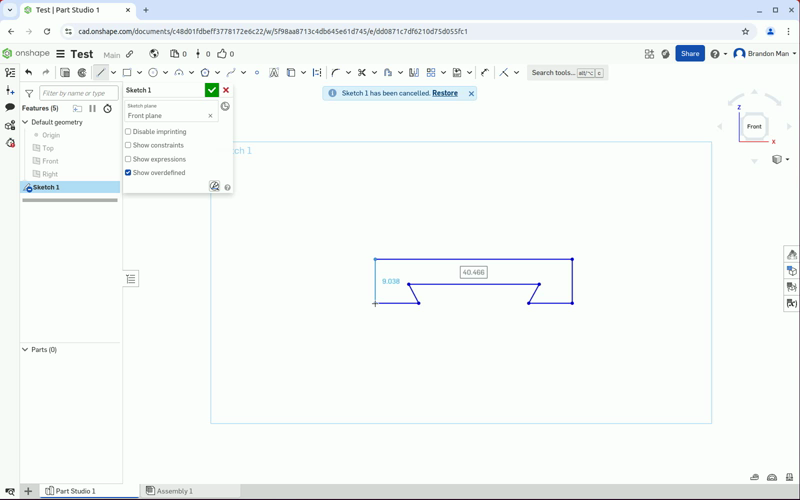
mouse_move(484, 278)
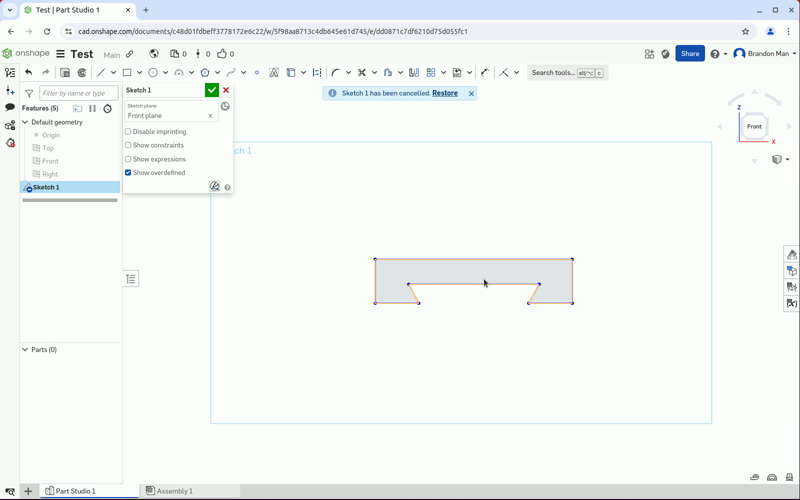
click(484, 278)
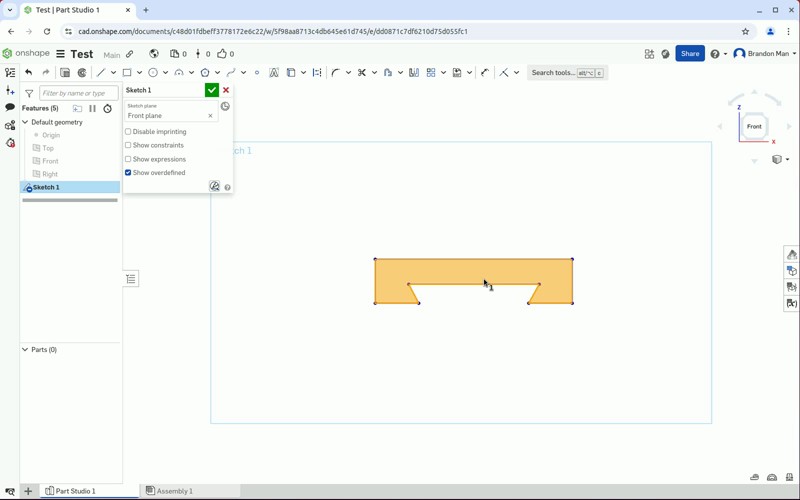
mouse_move(73, 352)
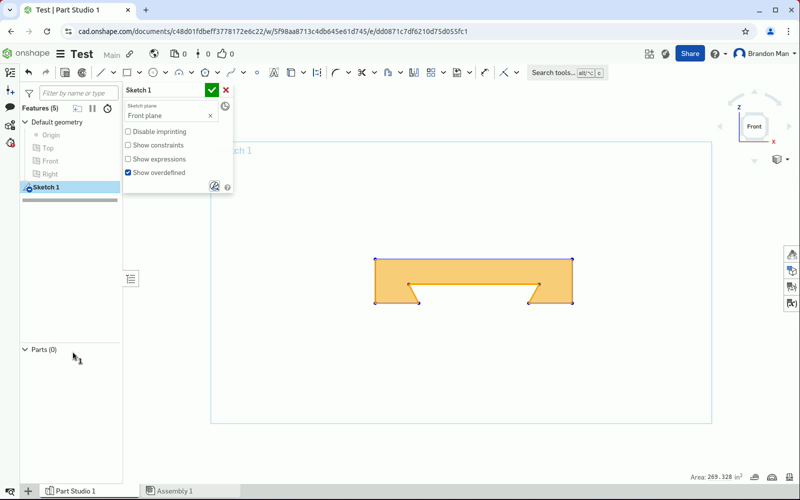
key(shift+y)
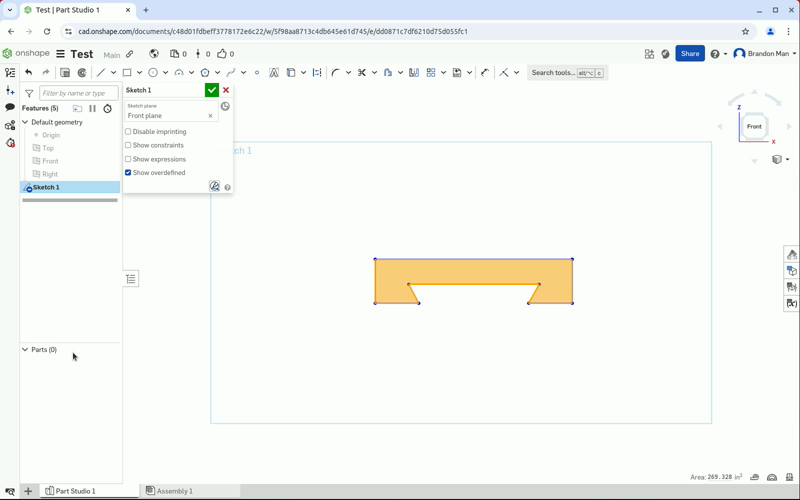
key(shift+e)
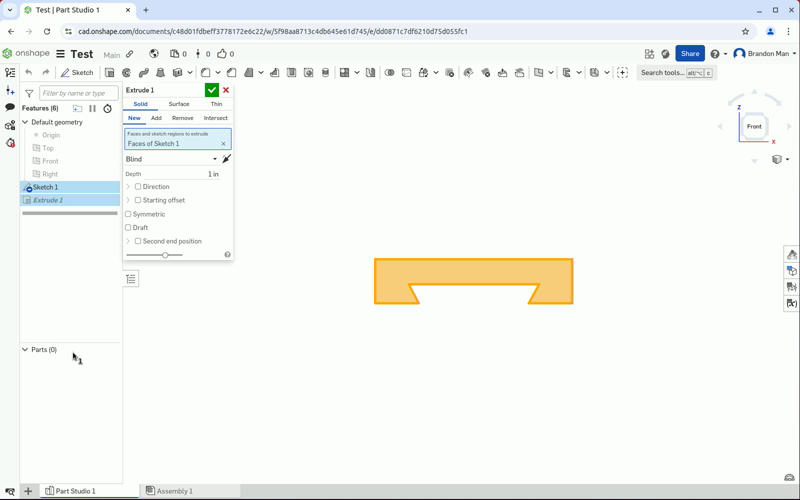
mouse_move(143, 106)
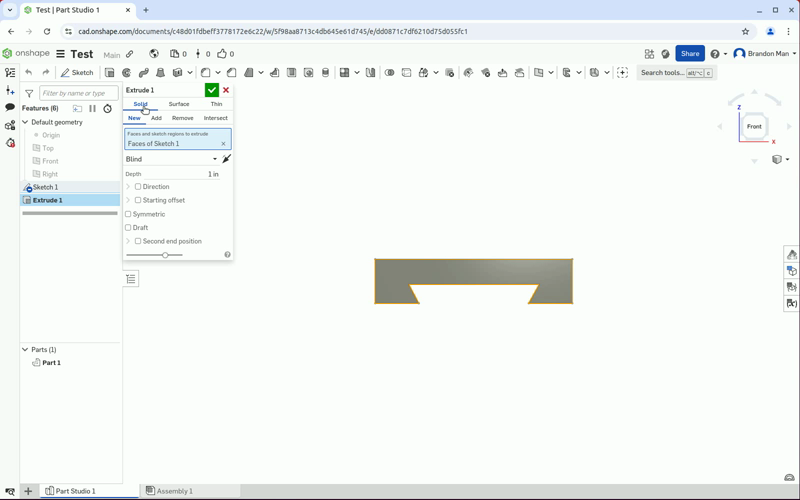
click(143, 106)
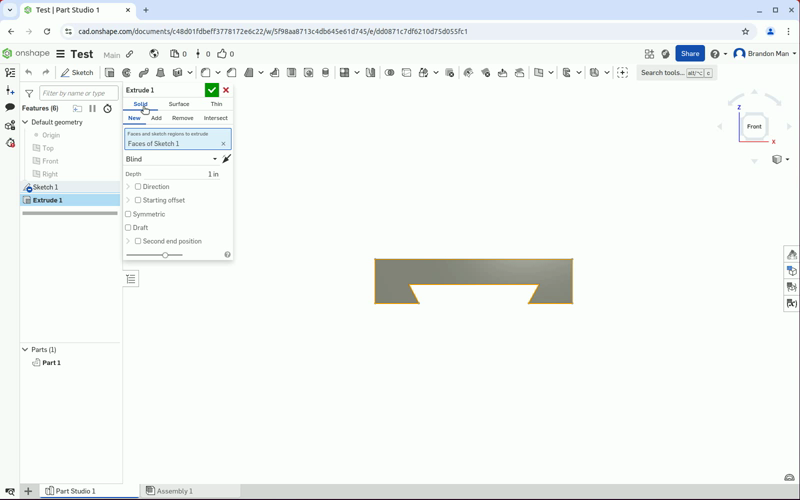
mouse_move(137, 120)
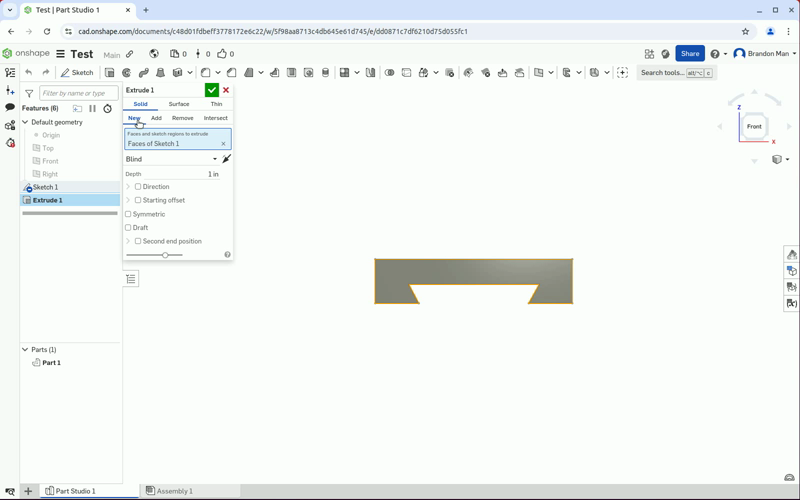
click(137, 120)
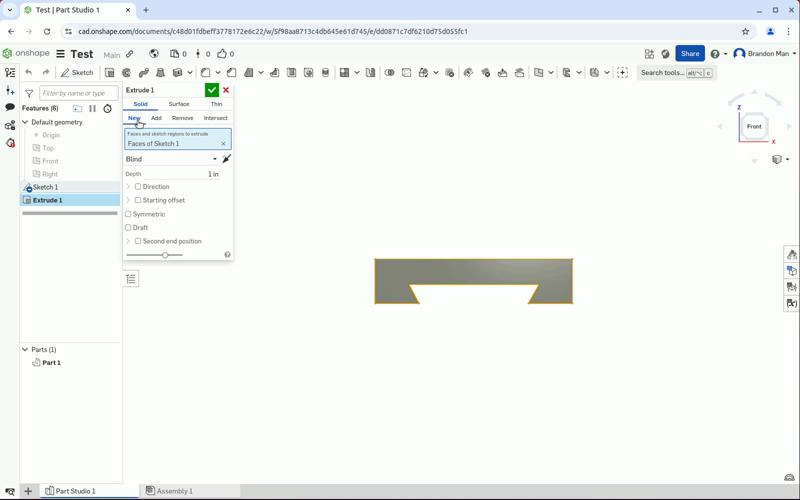
key(tab, 4)
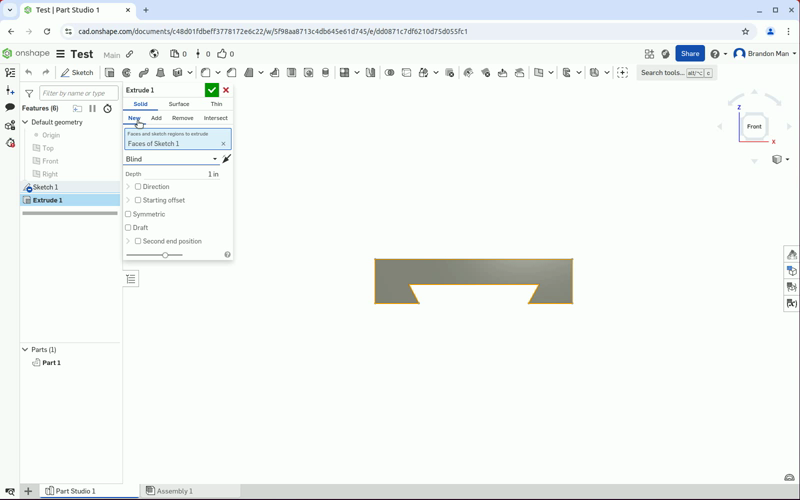
text(20.942)
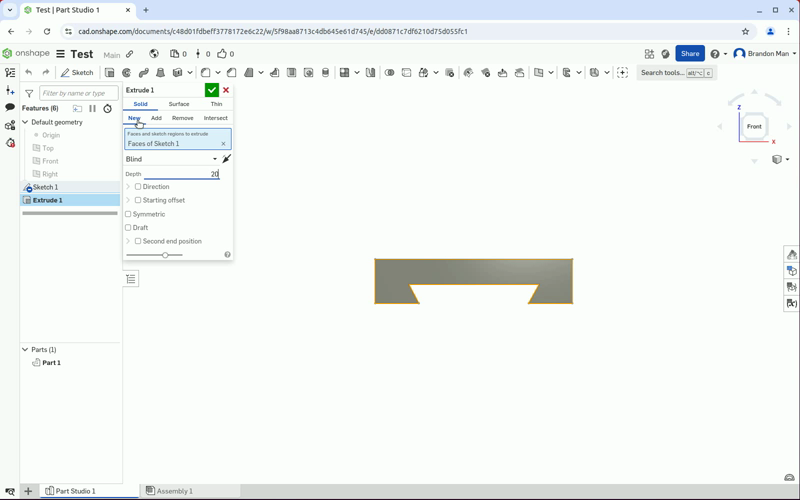
key(enter)
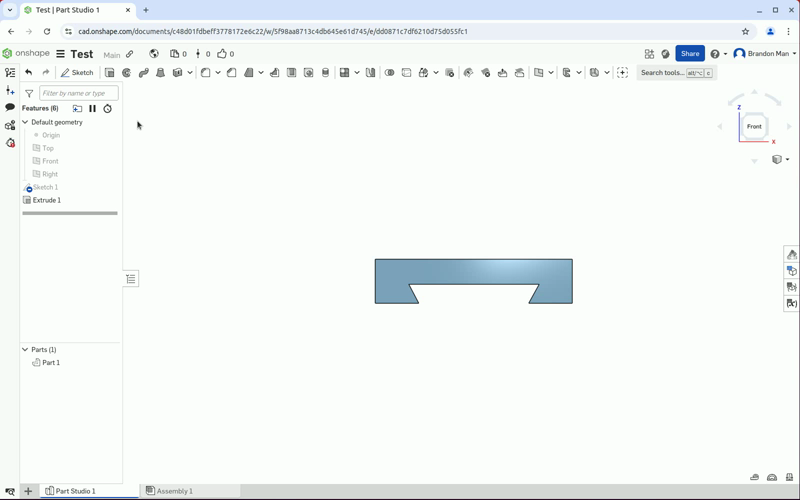
key(shift+h)
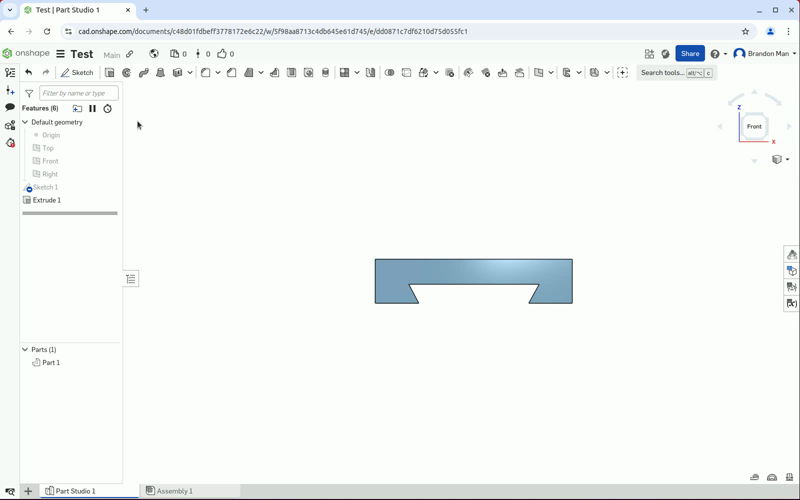
key(shift+h)
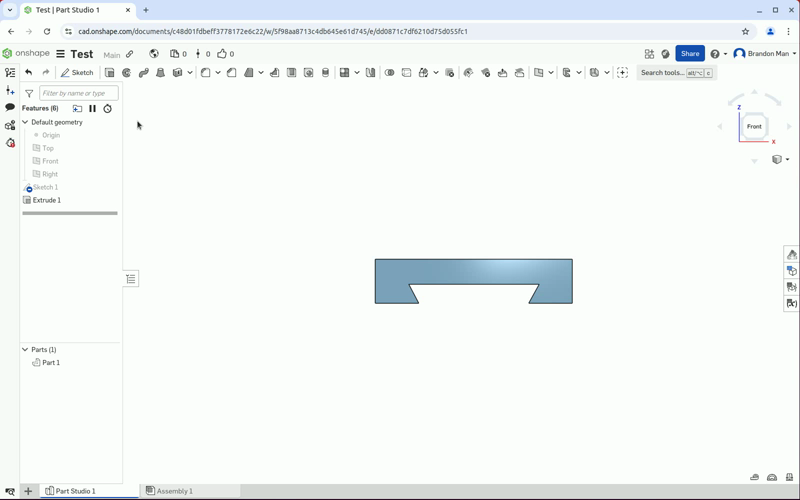
mouse_move(73, 189)
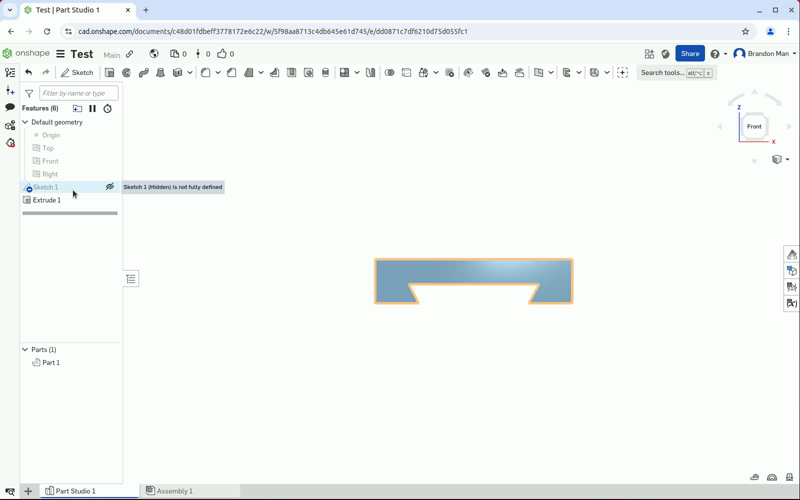
click(73, 189)
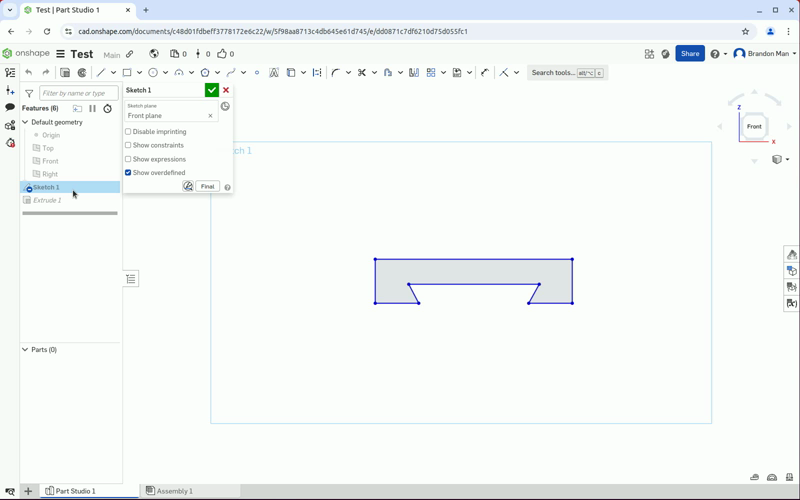
mouse_move(229, 92)
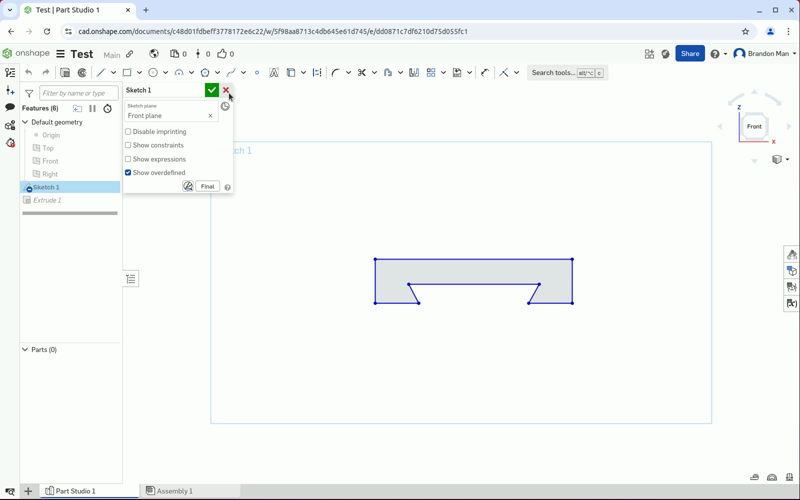
click(229, 92)
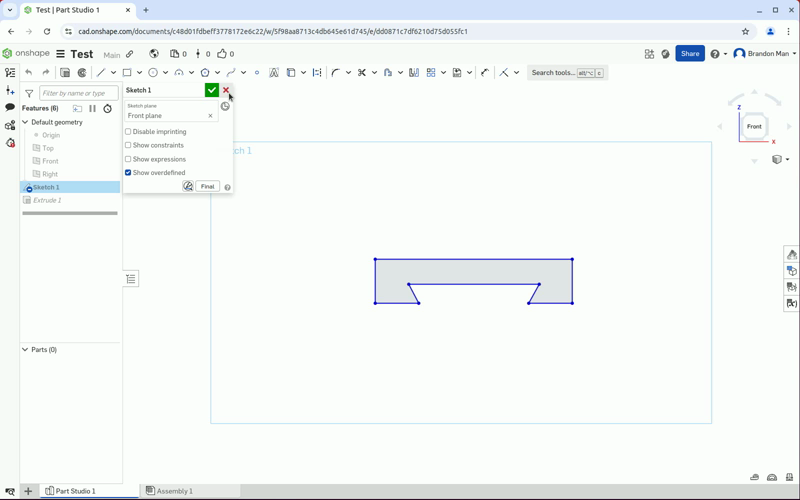
key(shift+s)
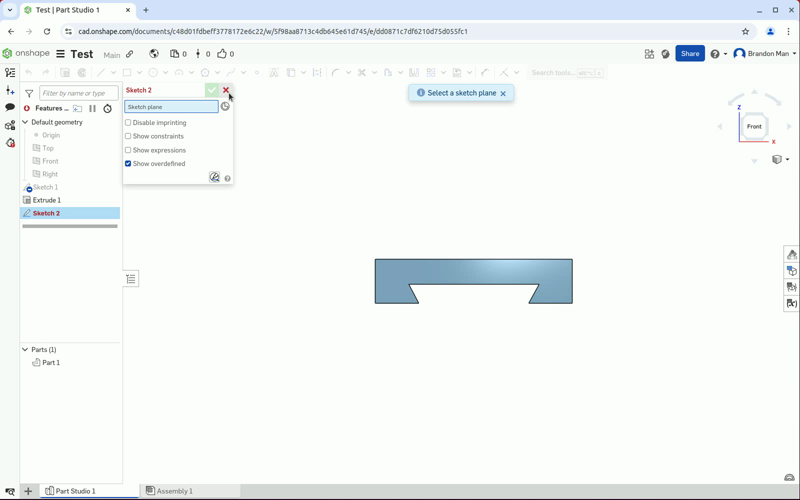
mouse_move(73, 163)
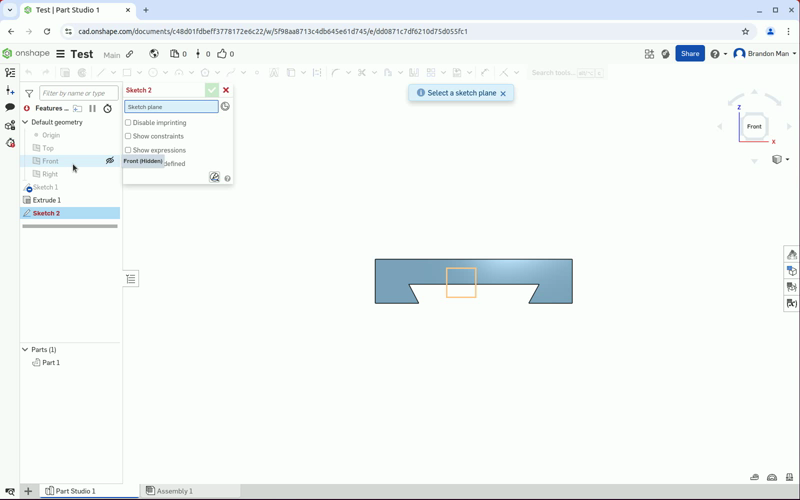
click(73, 163)
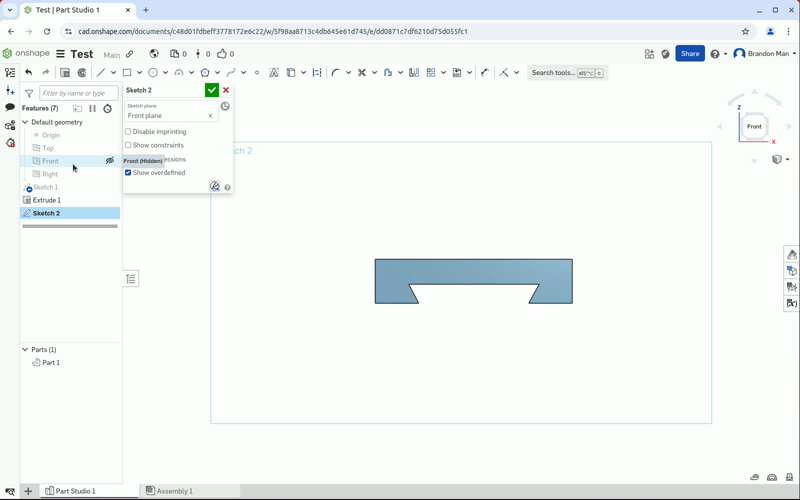
mouse_move(73, 352)
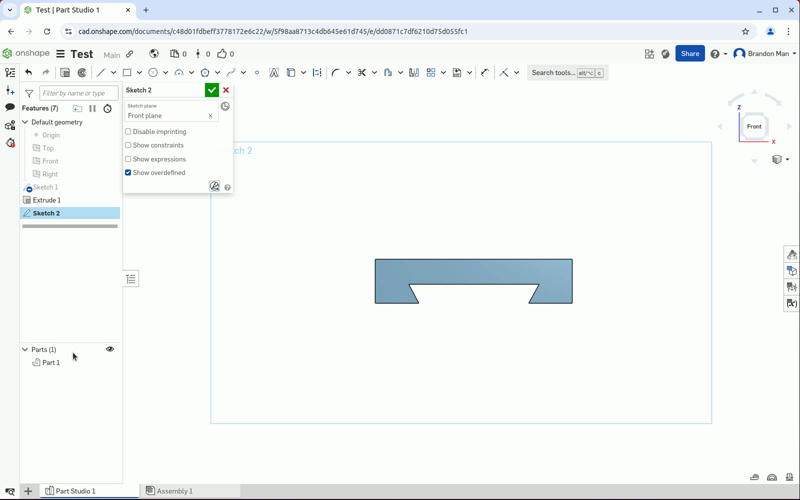
key(y)
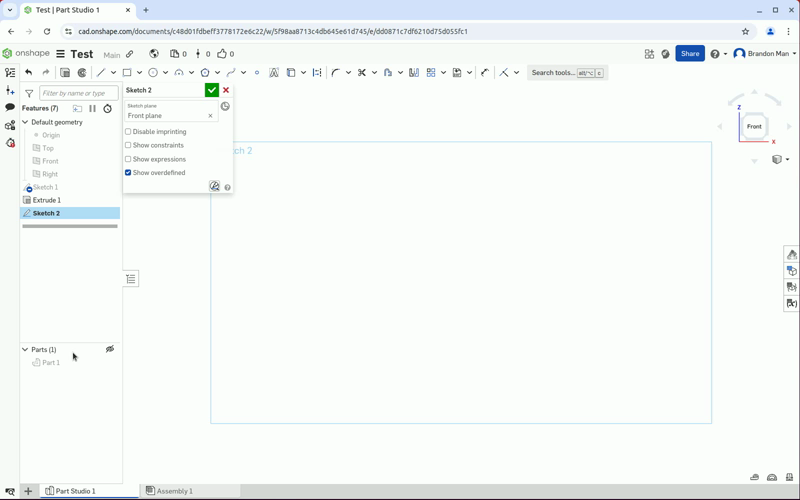
key(l)
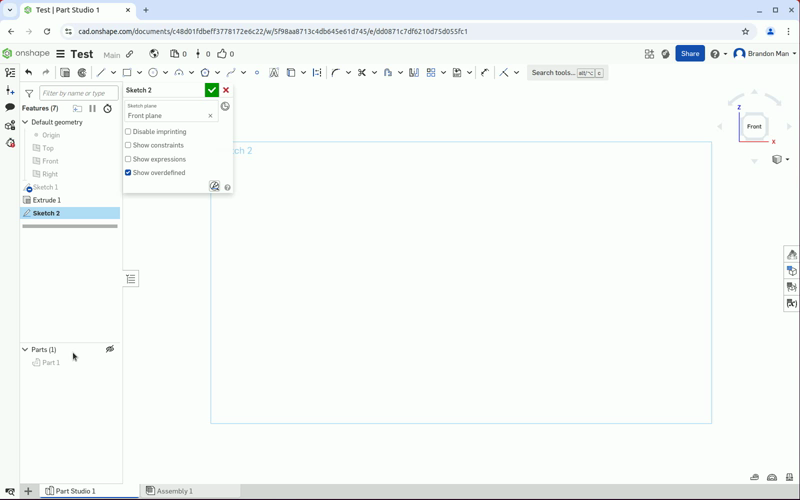
key_down(shift)
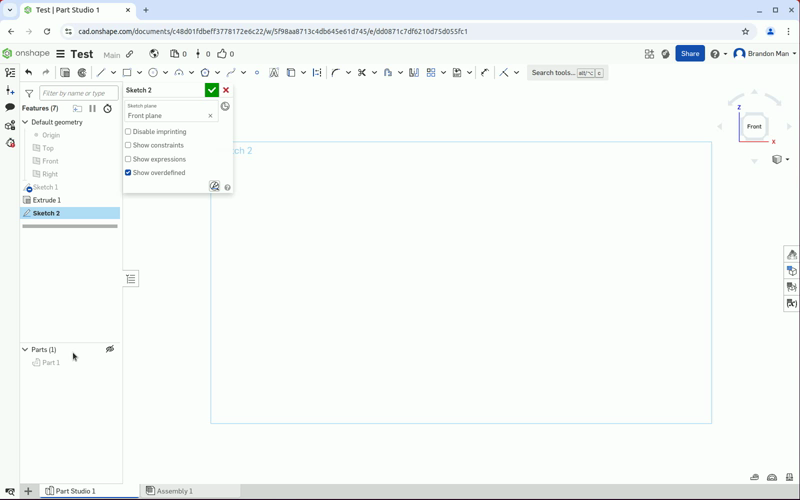
mouse_move(375, 258)
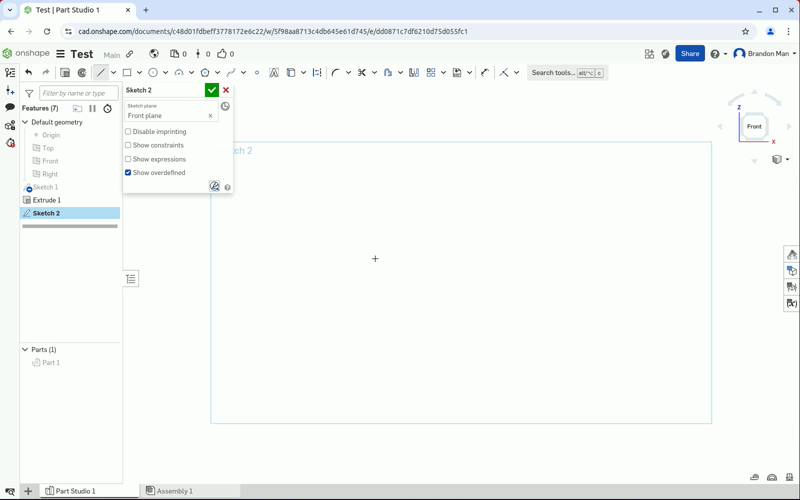
click(375, 258)
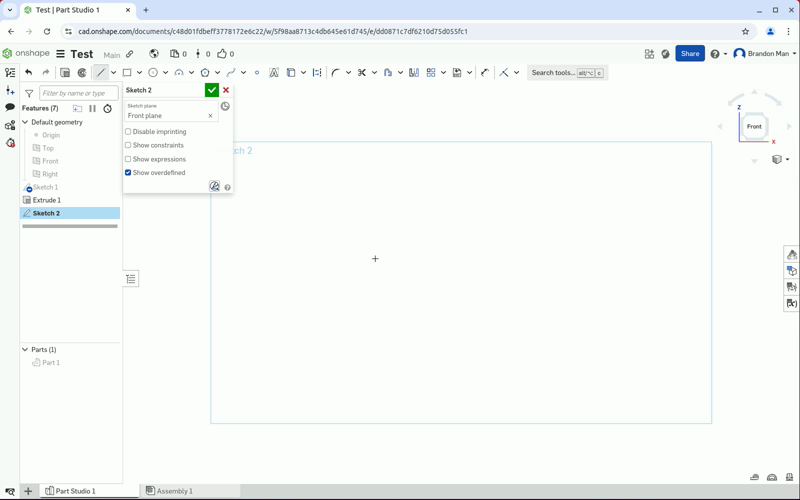
key_up(shift)
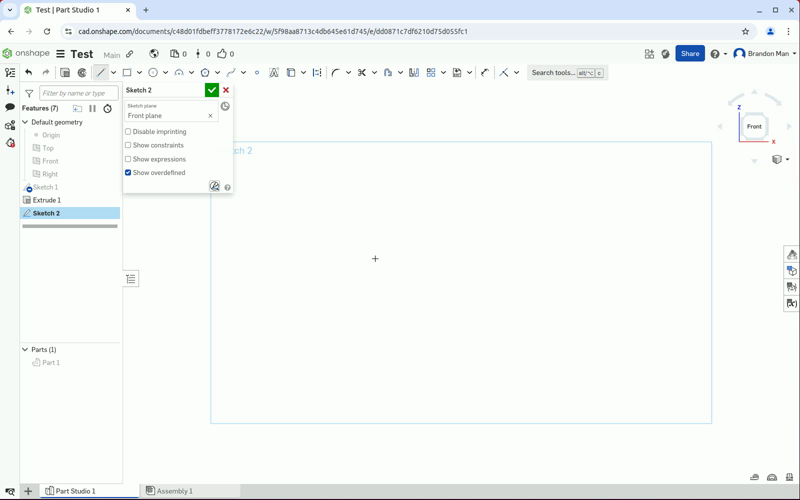
key_down(shift)
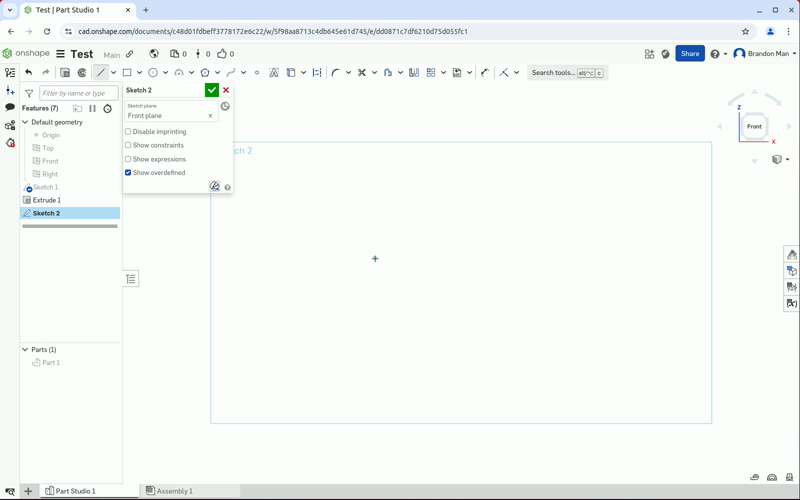
mouse_move(572, 258)
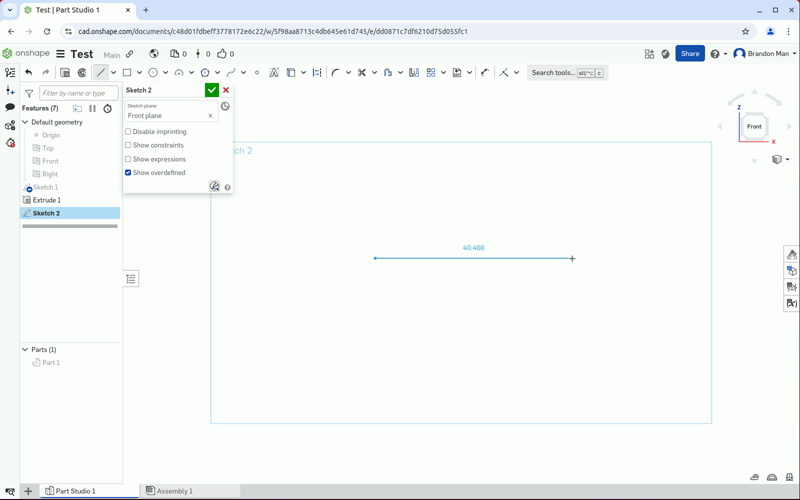
click(572, 258)
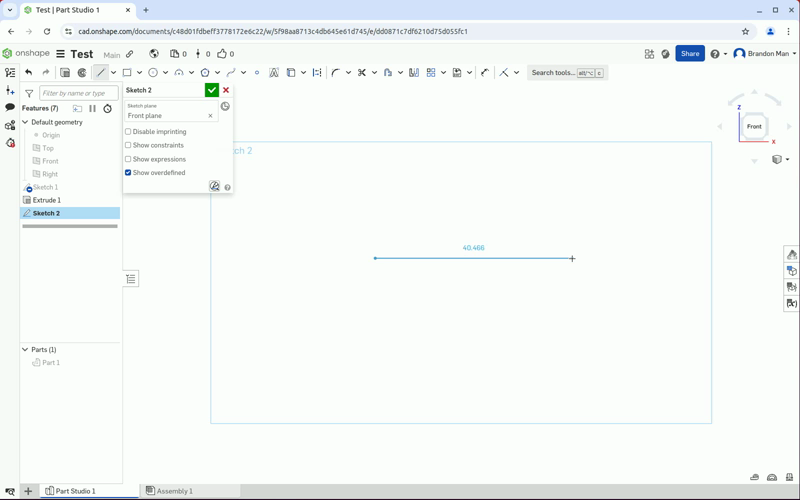
key_up(shift)
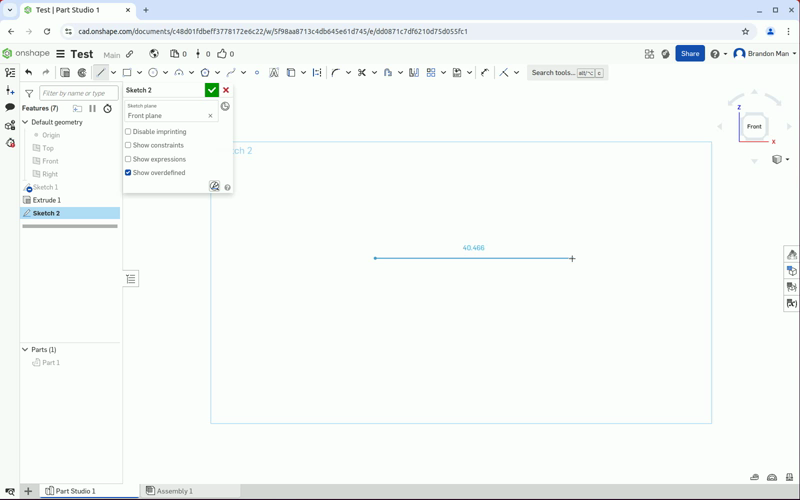
key_down(shift)
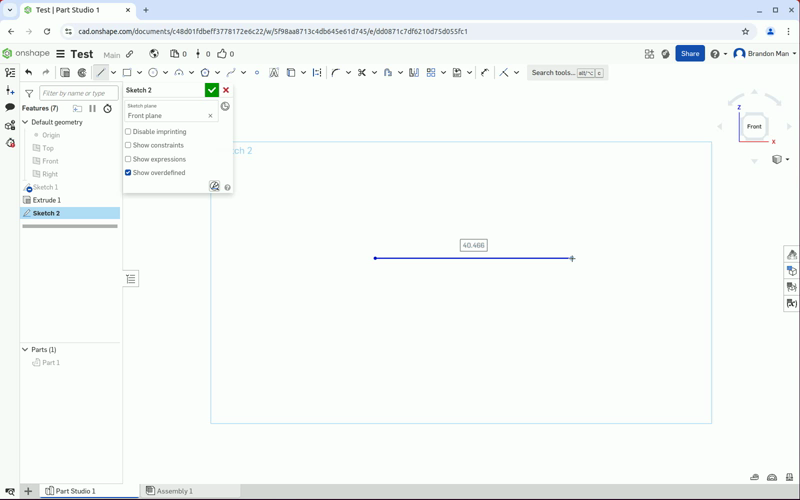
mouse_move(589, 258)
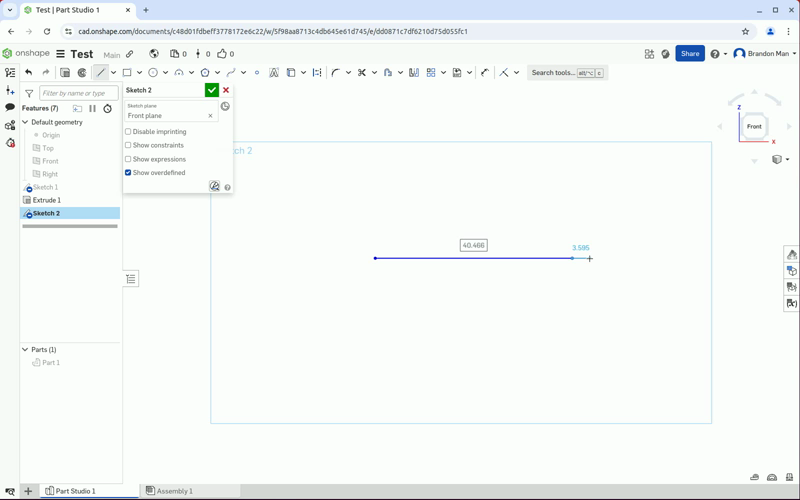
mouse_move(572, 235)
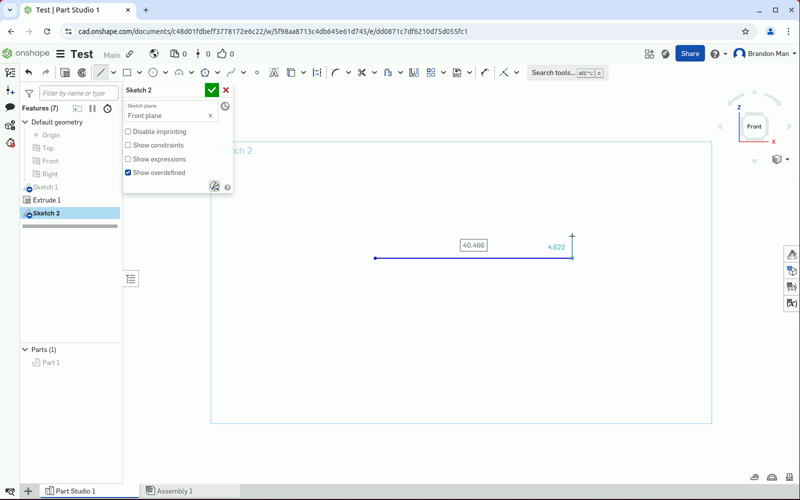
click(572, 235)
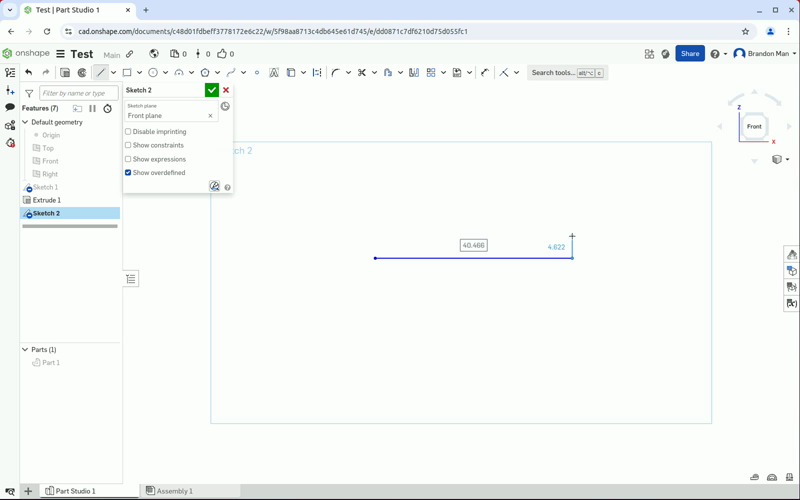
key_up(shift)
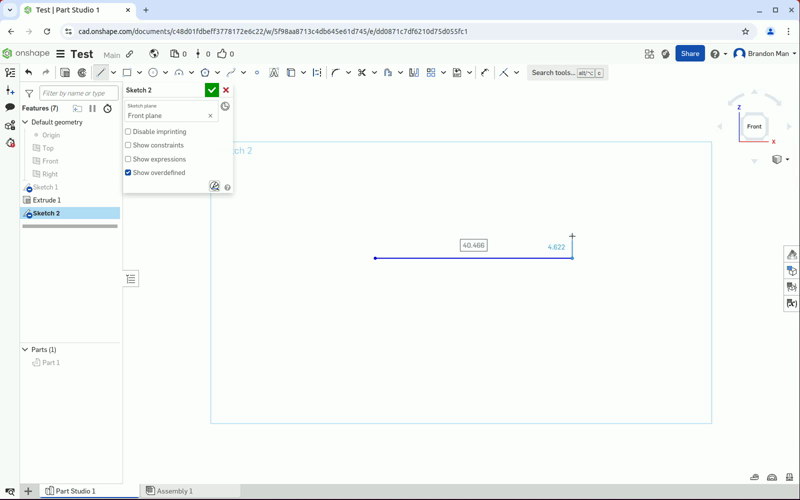
key_down(shift)
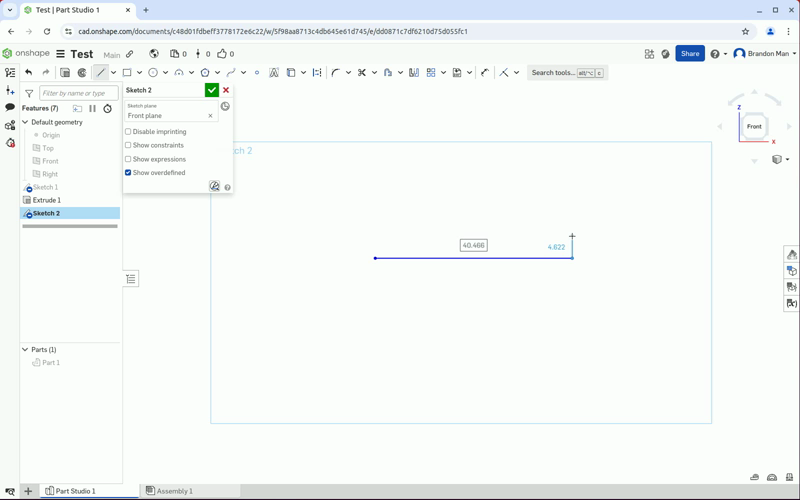
mouse_move(589, 235)
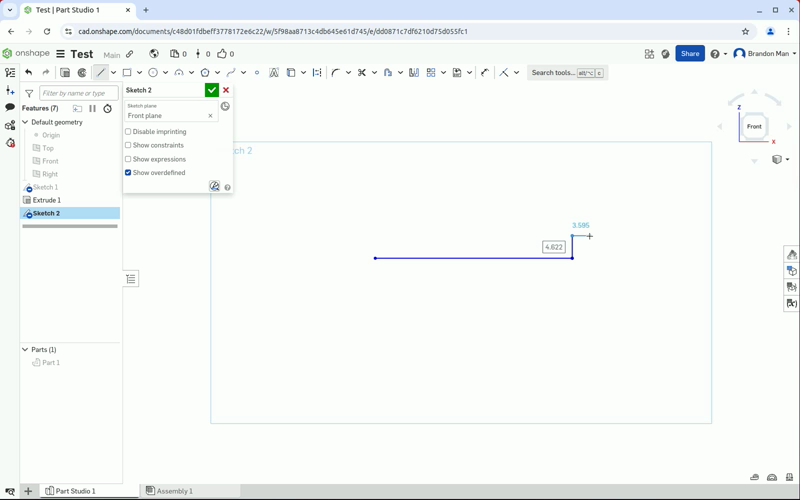
mouse_move(539, 212)
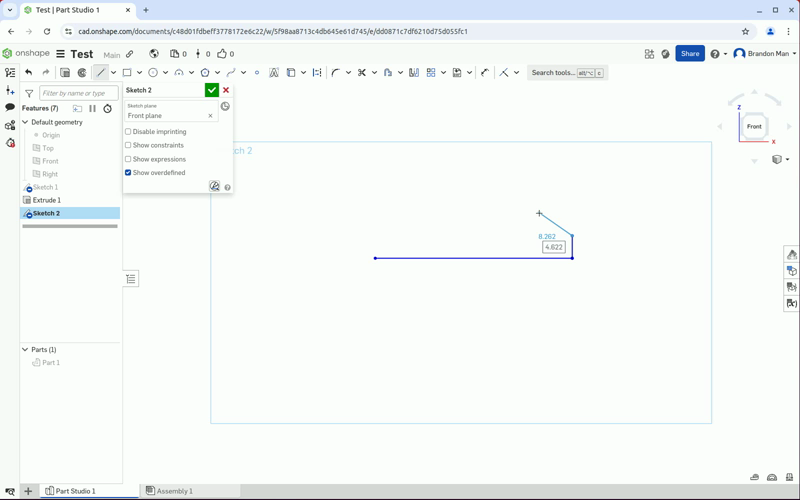
click(539, 212)
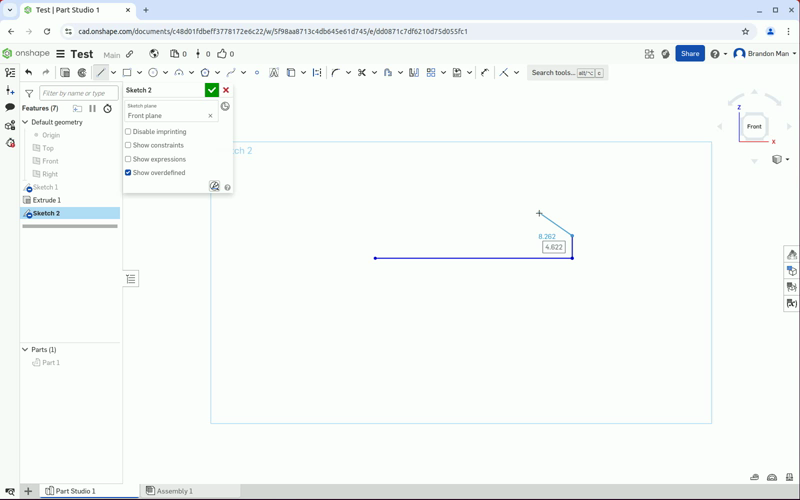
key_up(shift)
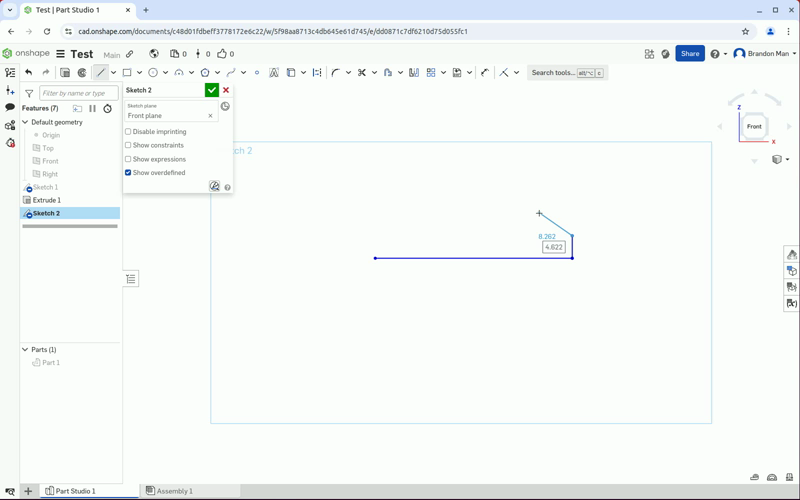
key_down(shift)
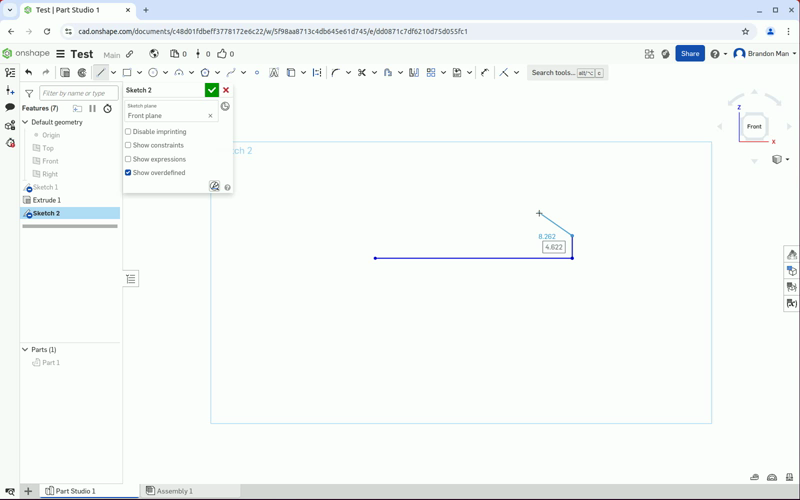
mouse_move(408, 212)
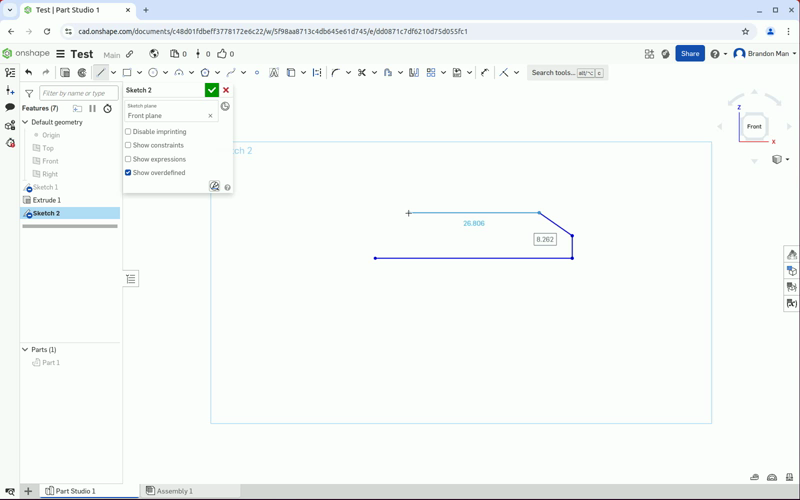
click(408, 212)
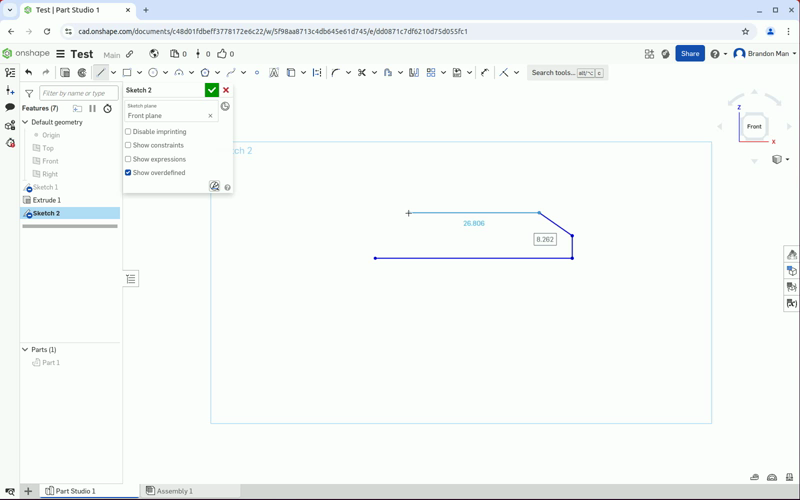
key_up(shift)
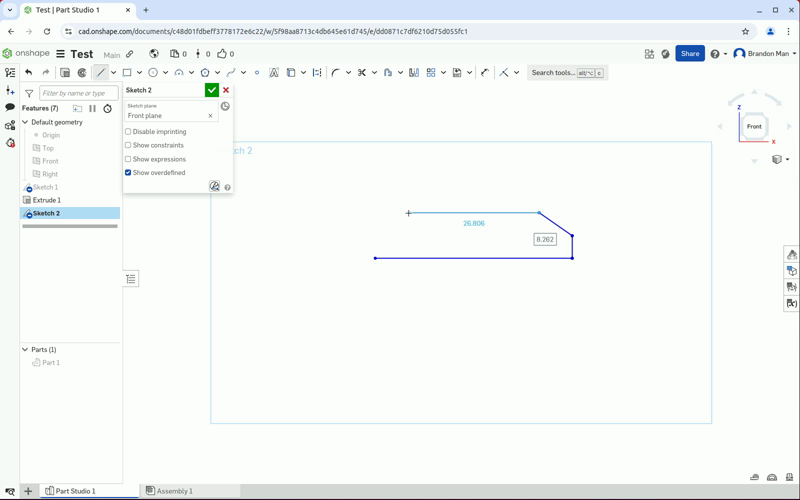
key_down(shift)
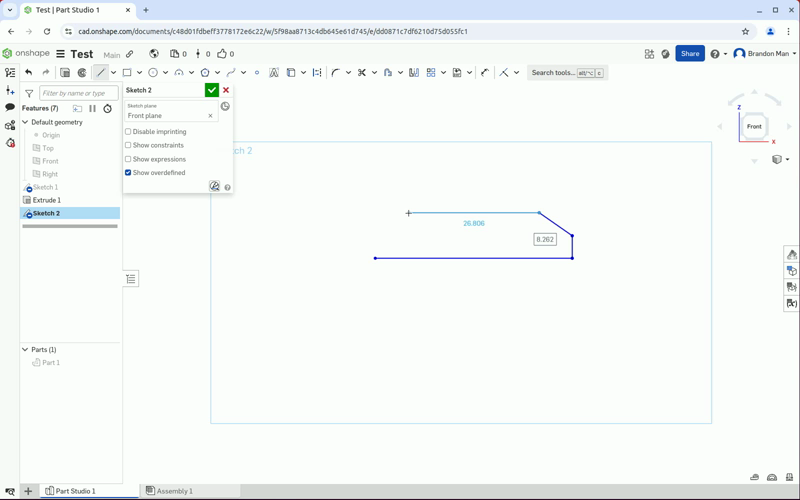
mouse_move(438, 212)
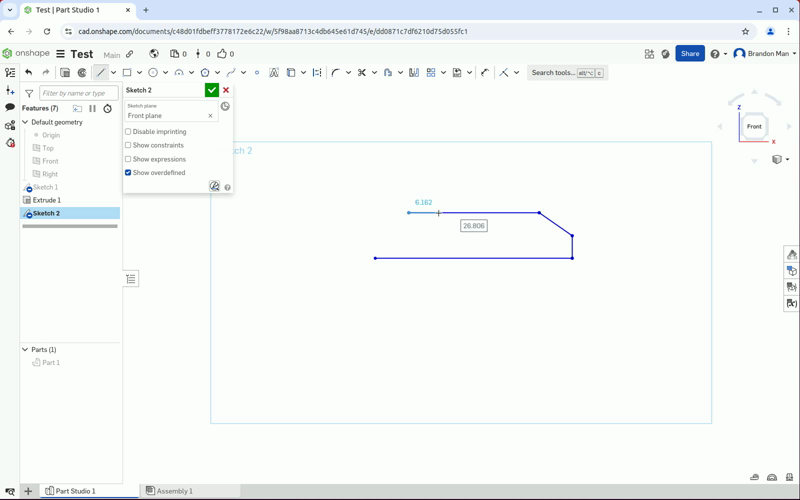
mouse_move(375, 235)
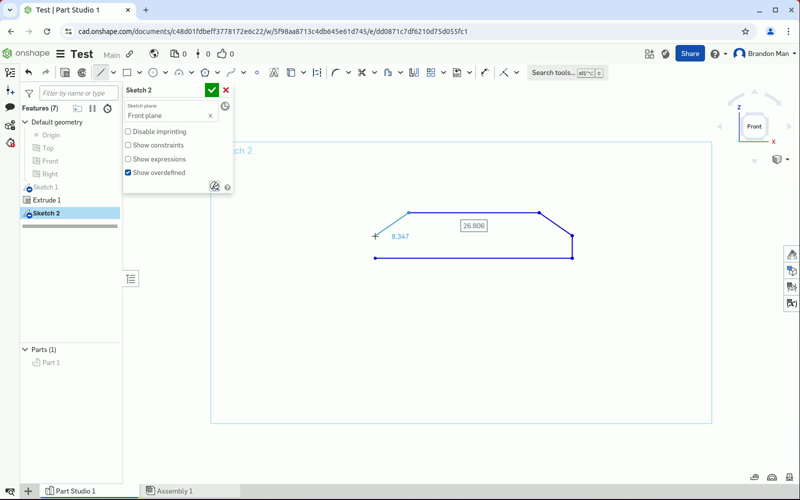
click(375, 235)
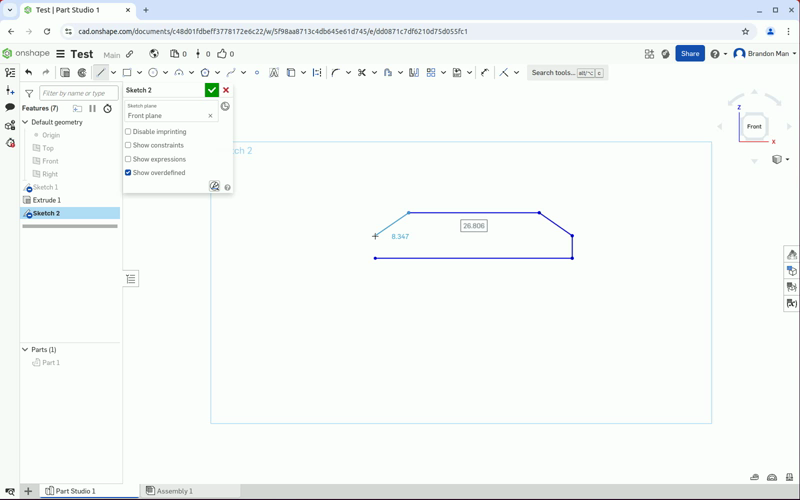
key_up(shift)
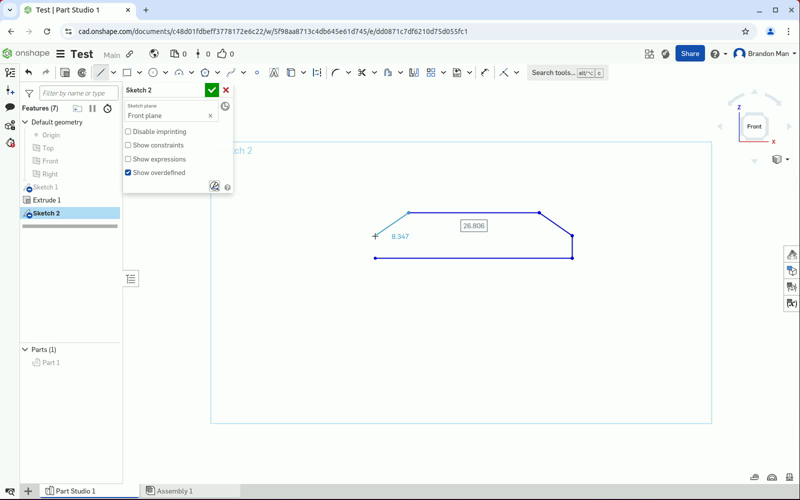
mouse_move(405, 235)
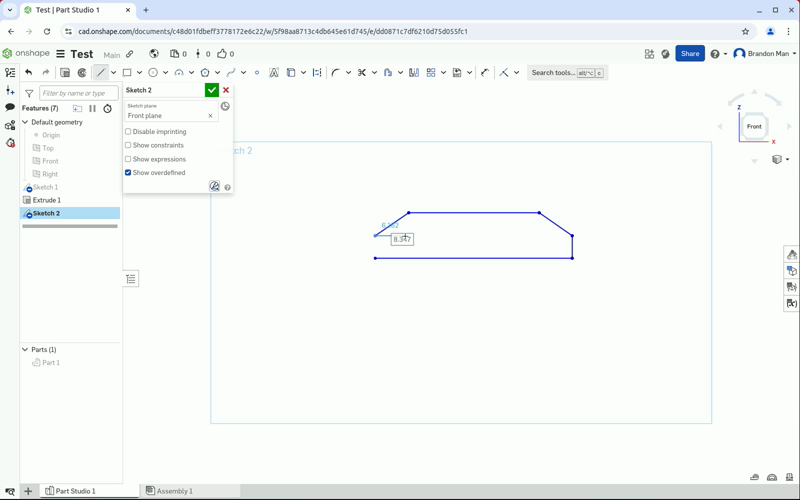
key_down(shift)
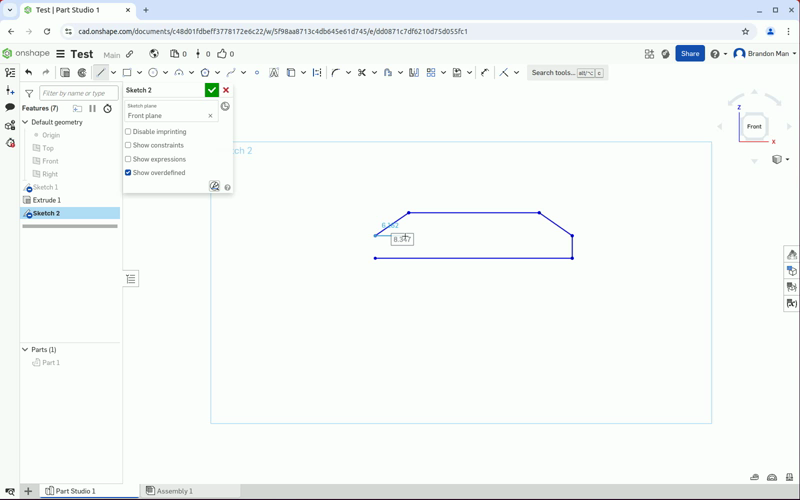
mouse_move(375, 258)
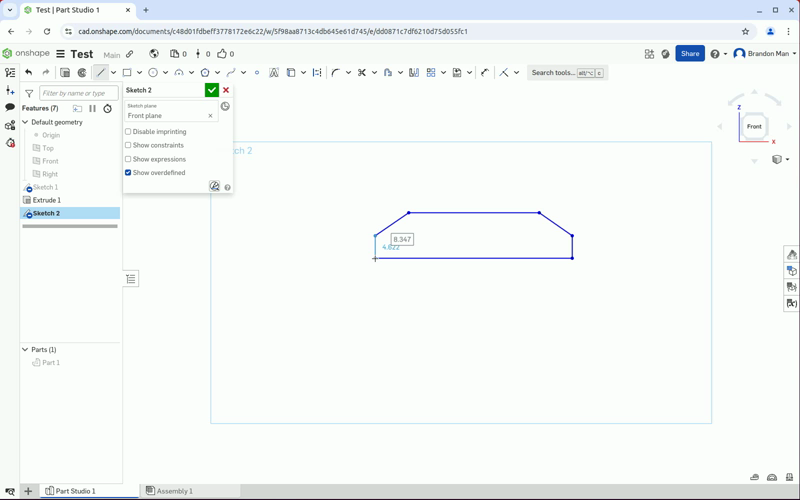
key_up(shift)
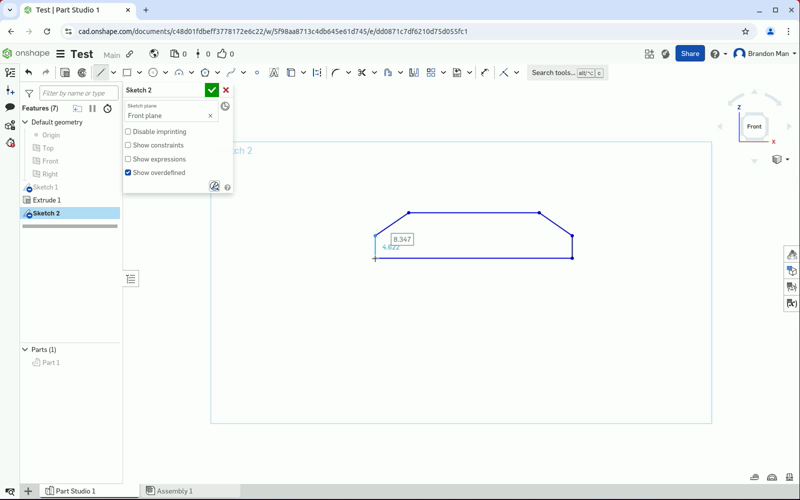
click(375, 258)
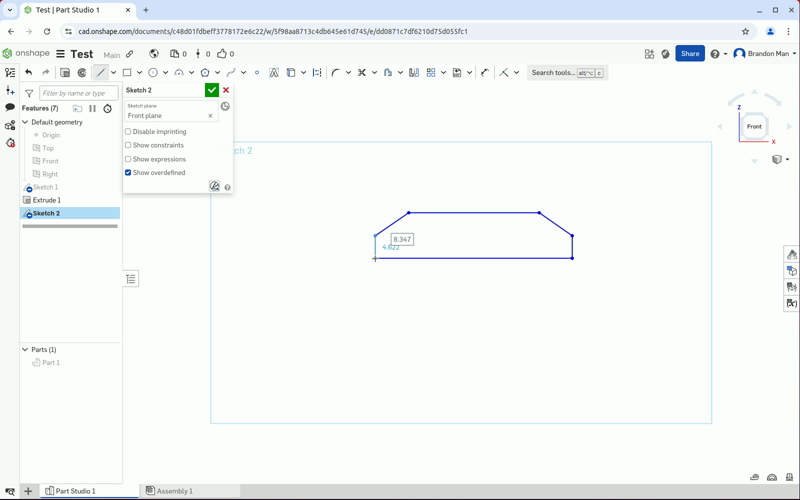
key(esc)
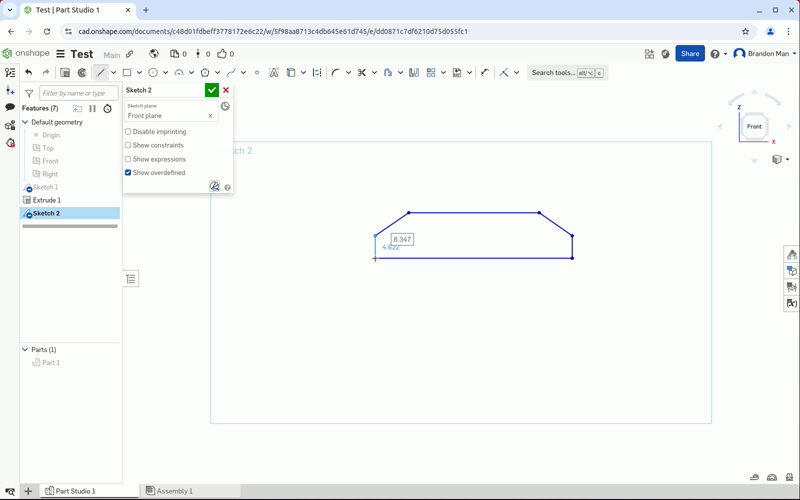
mouse_move(539, 250)
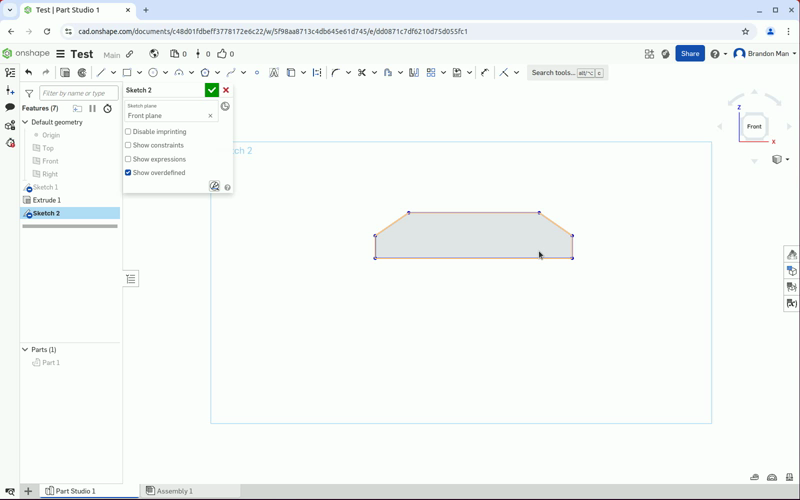
click(539, 250)
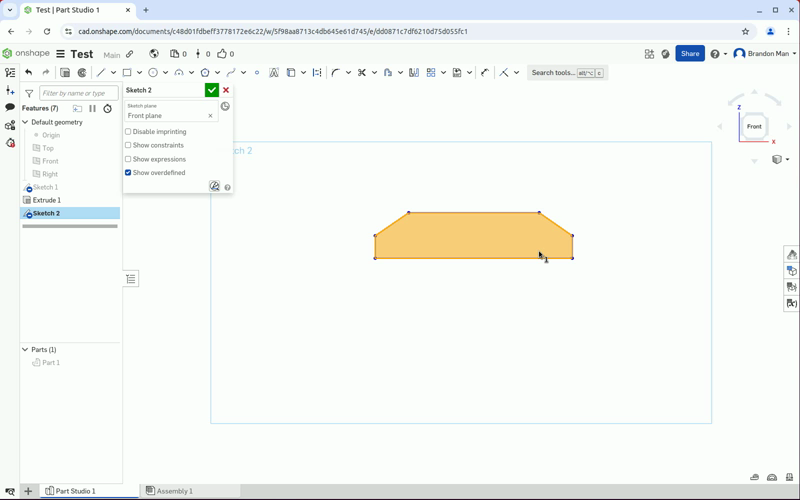
mouse_move(73, 352)
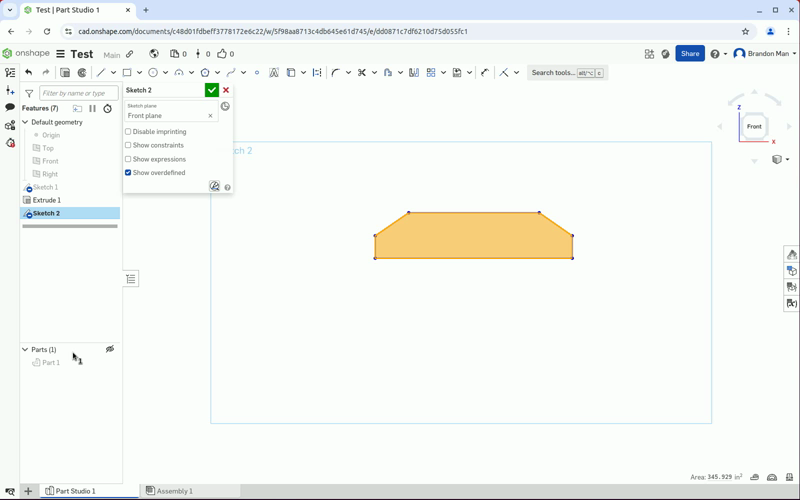
key(shift+y)
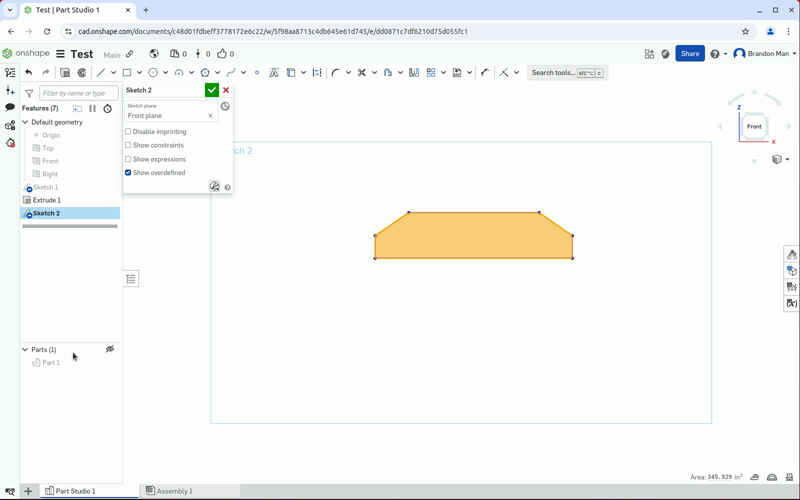
key(shift+e)
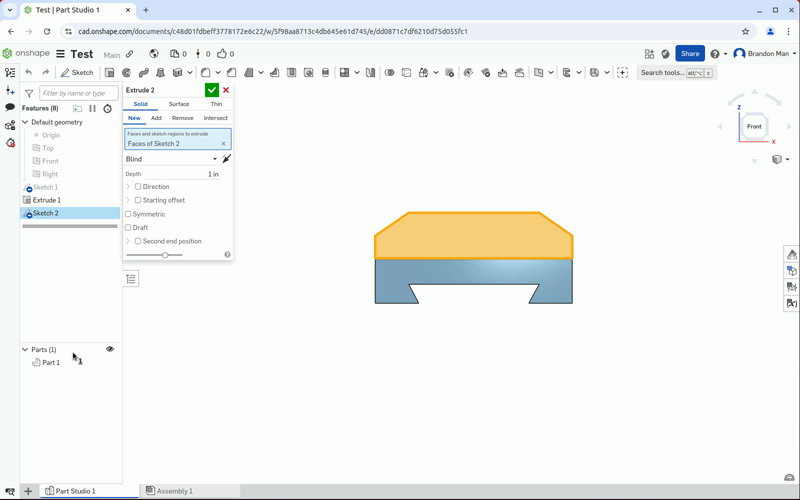
mouse_move(143, 106)
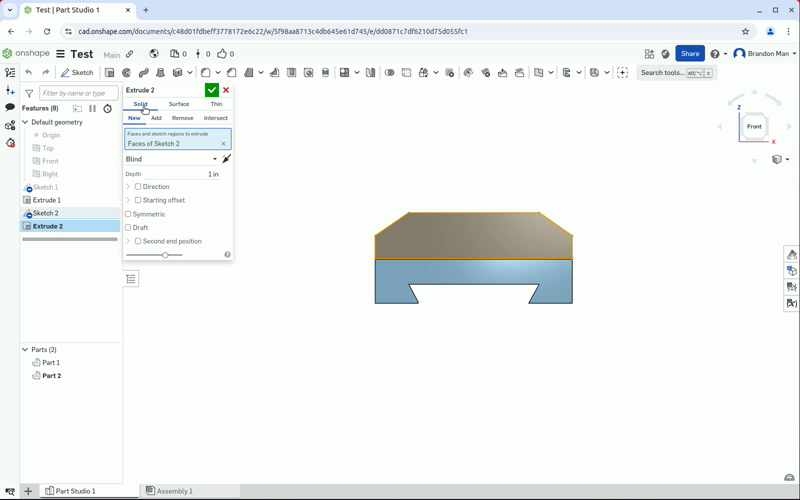
click(143, 106)
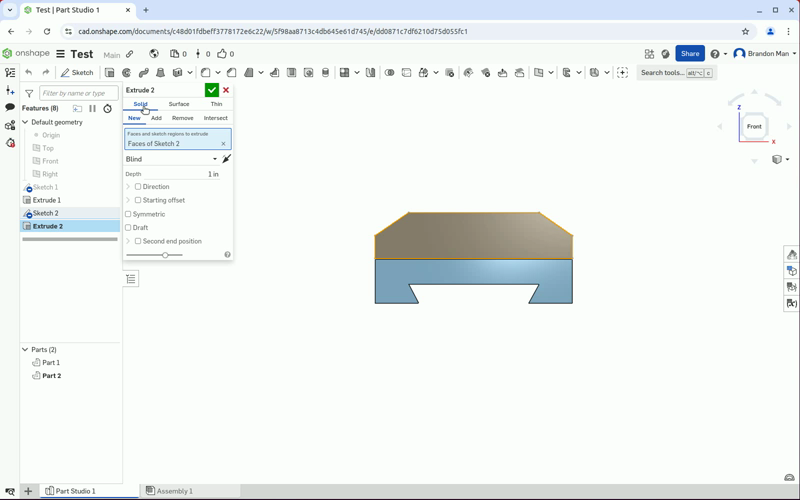
mouse_move(137, 120)
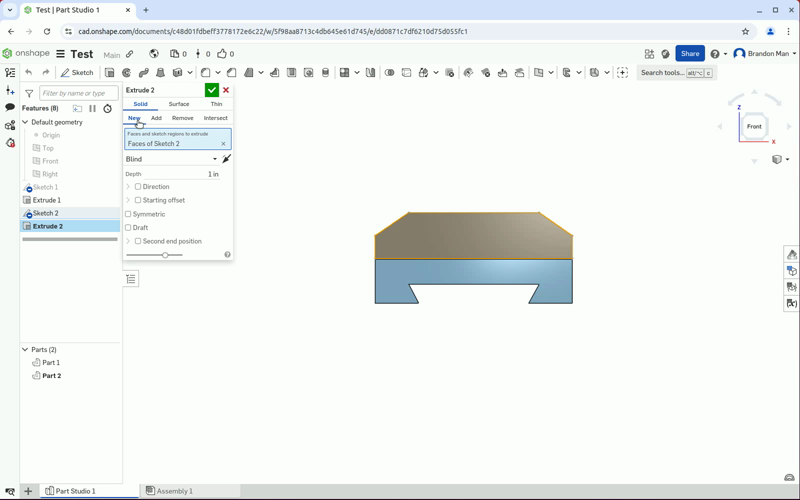
click(137, 120)
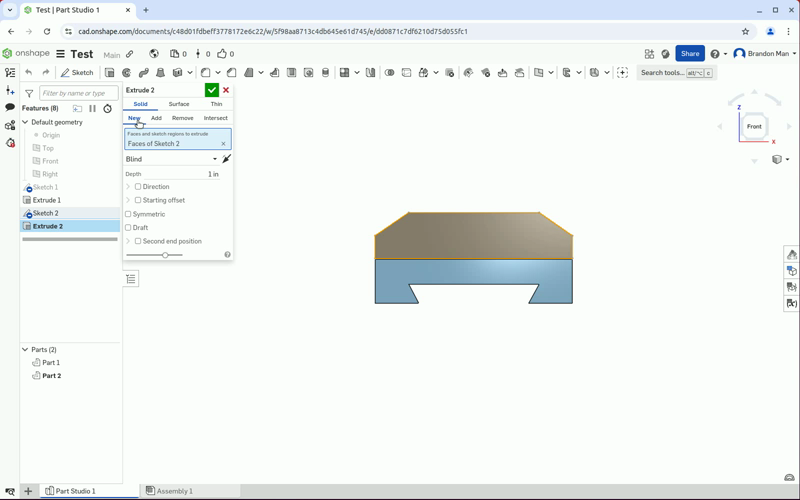
key(tab, 4)
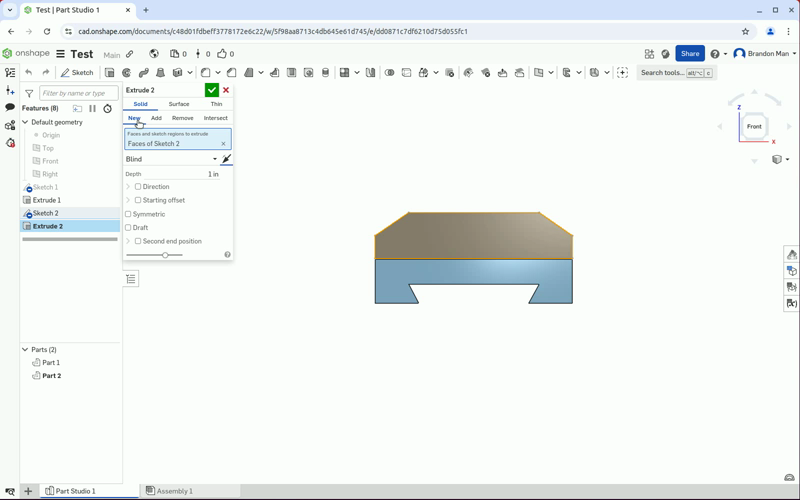
text(5.536)
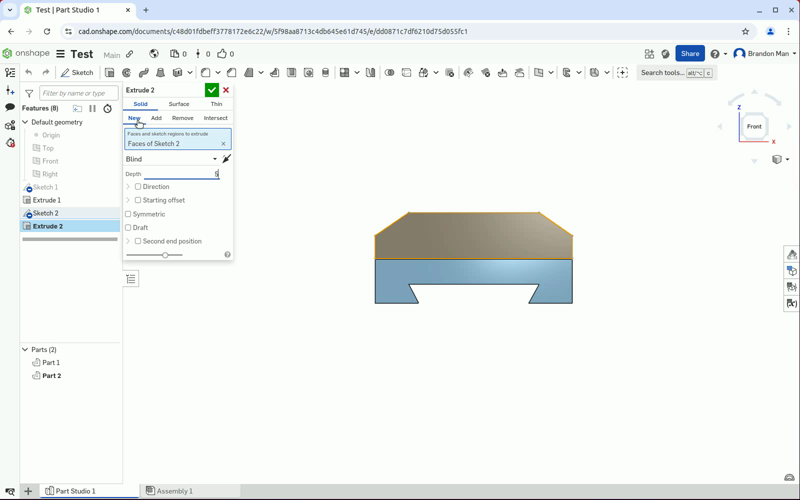
key(enter)
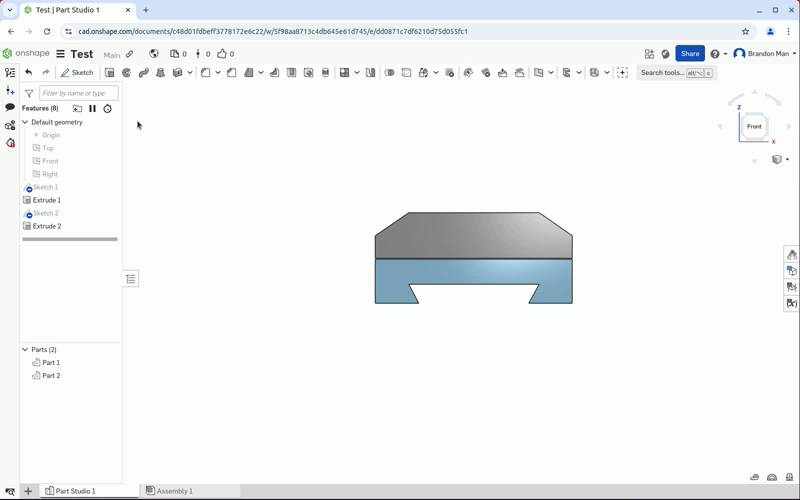
key(shift+h)
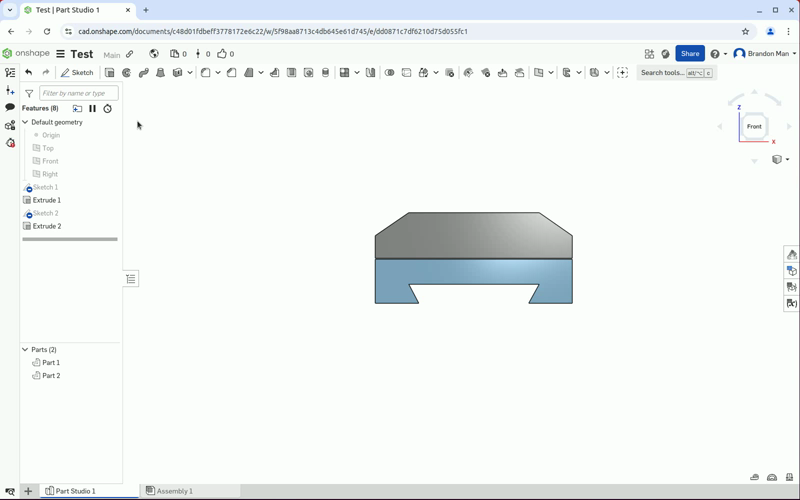
key(shift+h)
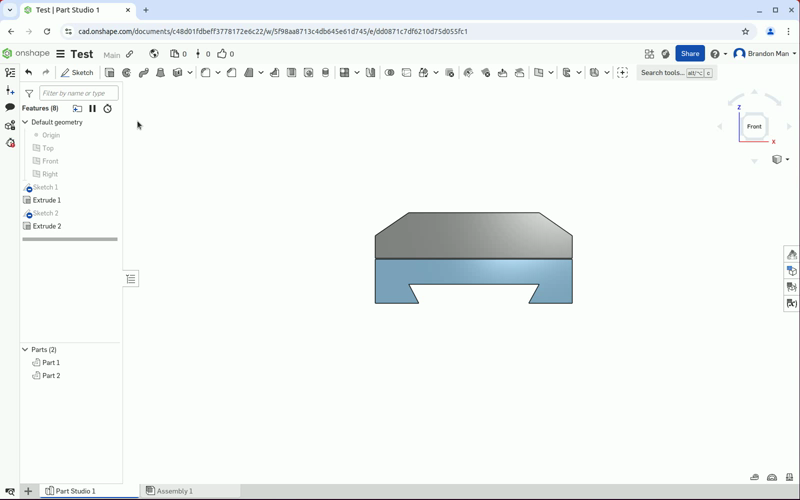
key(shift+7)
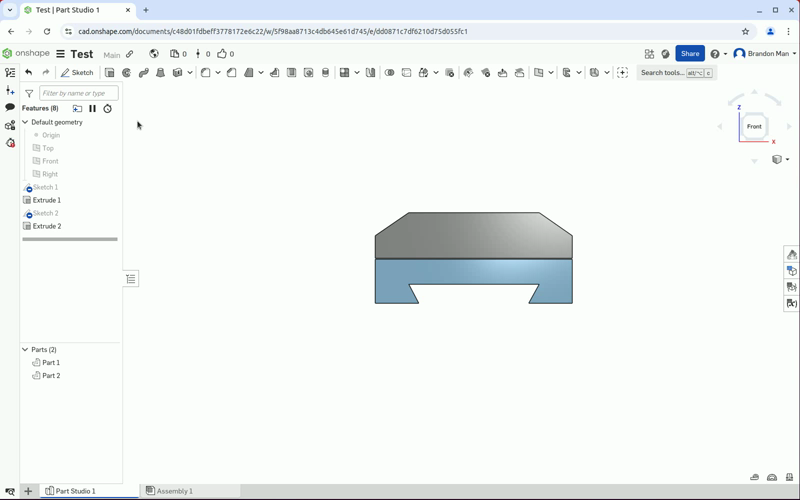
key(left, 2)
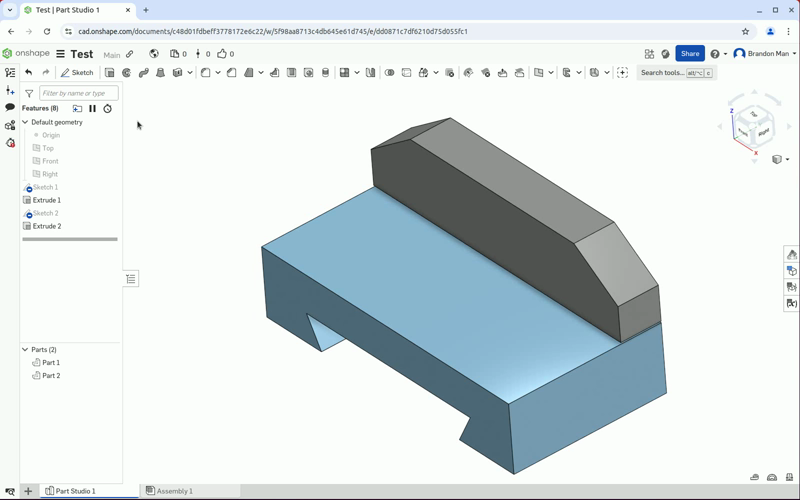
key(down, 2)
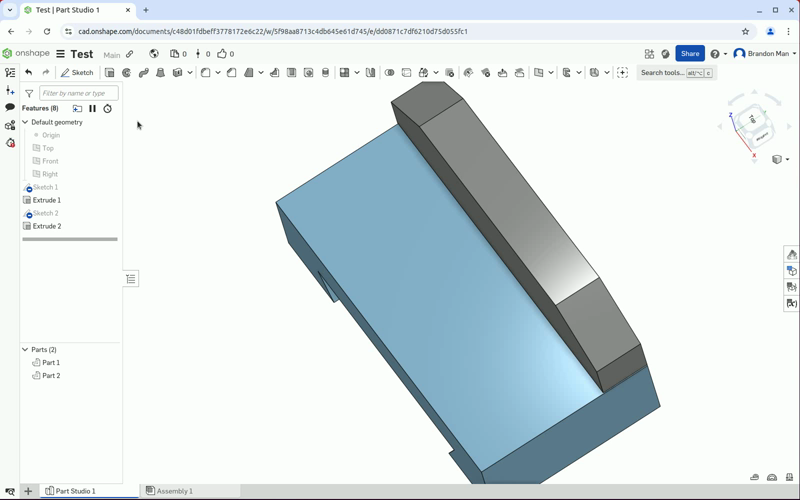
key(up, 2)
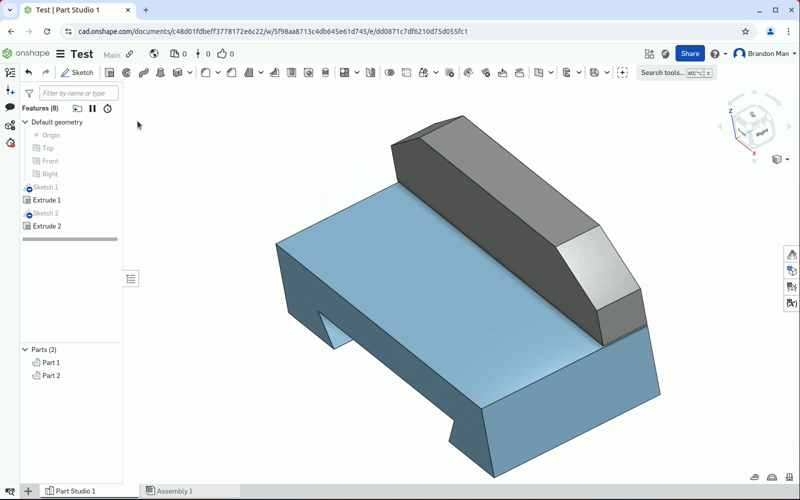
key(right, 2)
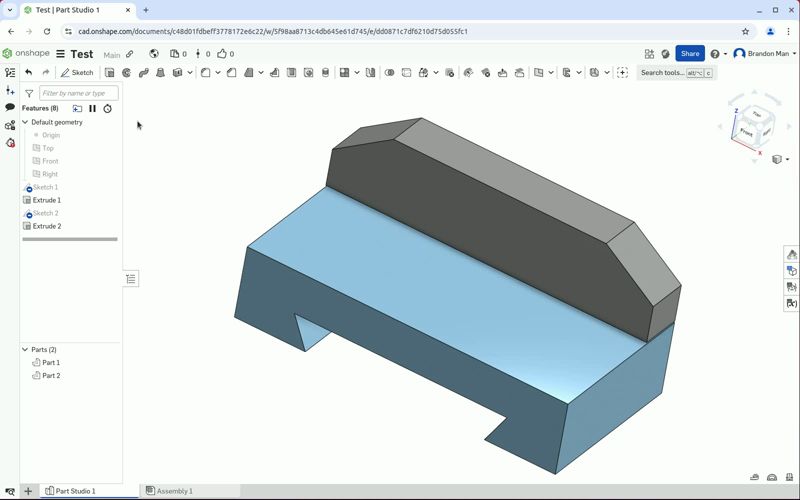
mouse_move(73, 189)
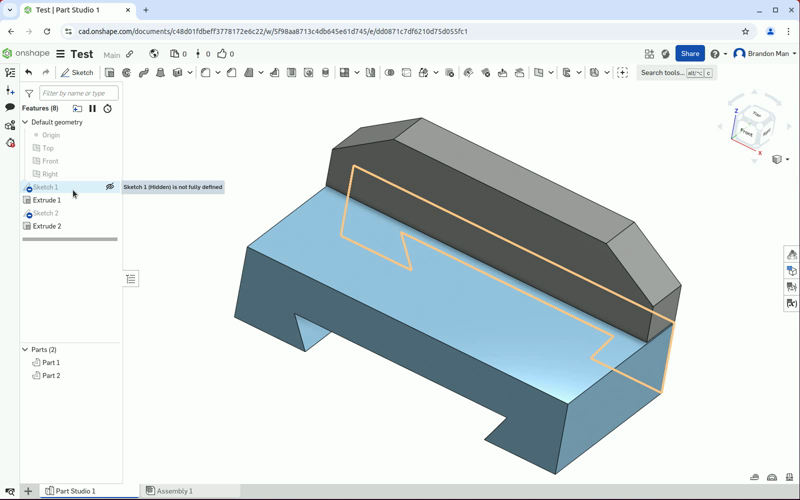
click(73, 189)